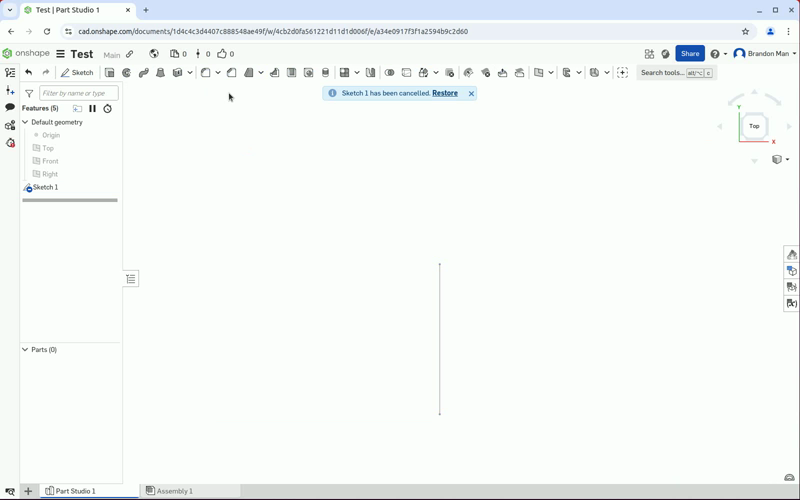
key(shift+h)
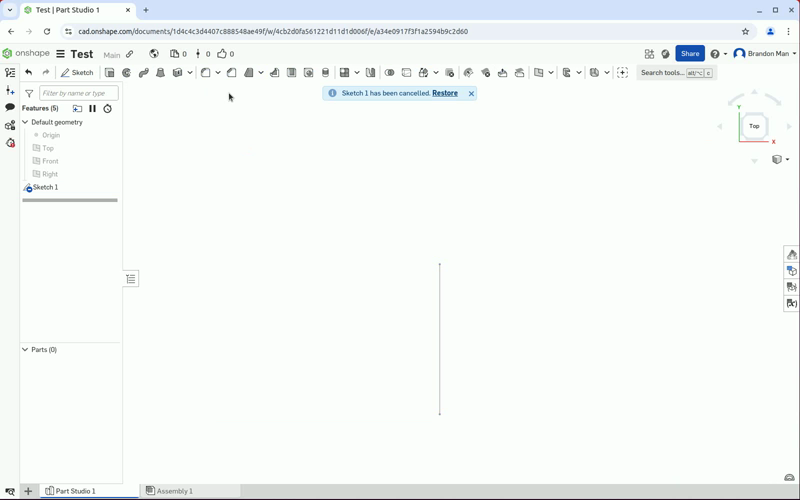
key(shift+s)
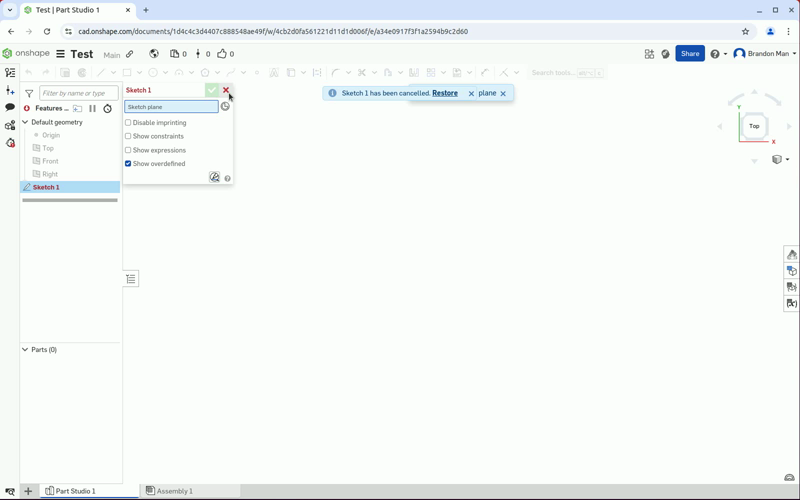
mouse_move(73, 150)
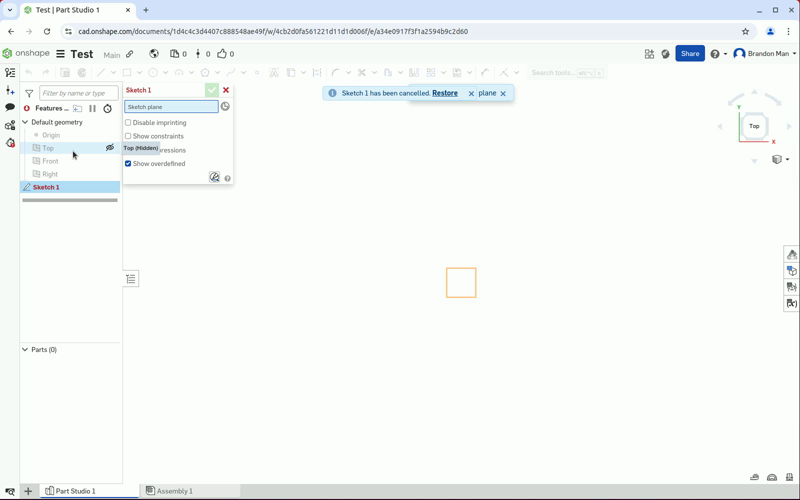
click(73, 150)
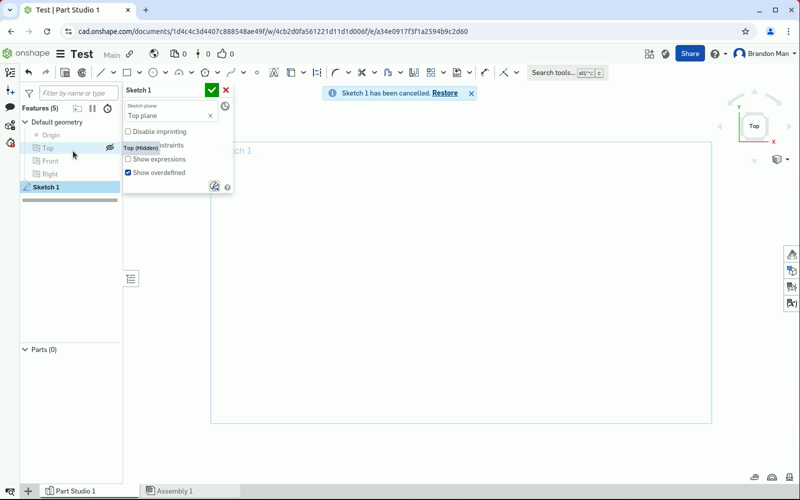
mouse_move(73, 352)
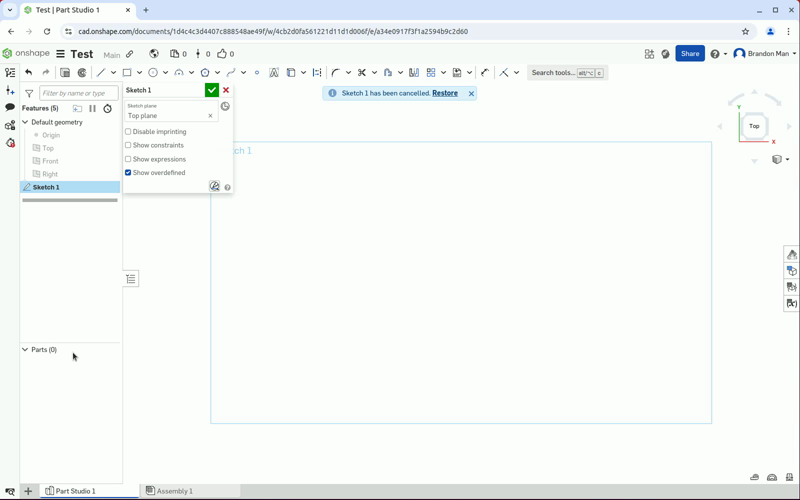
key(y)
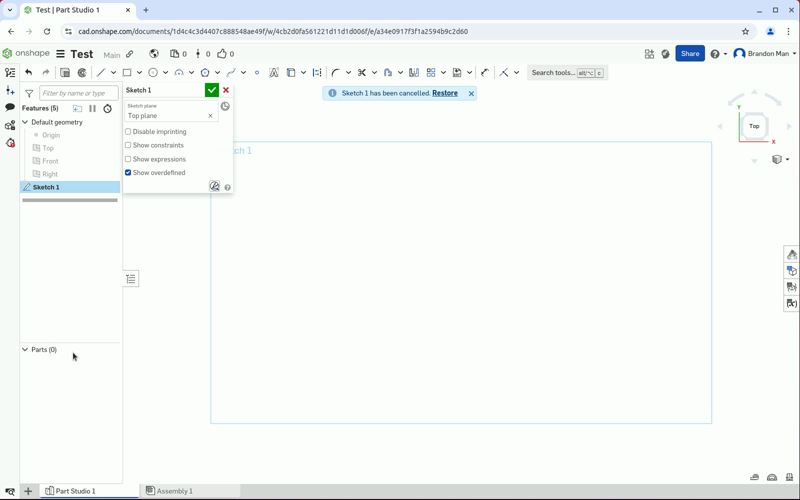
key(l)
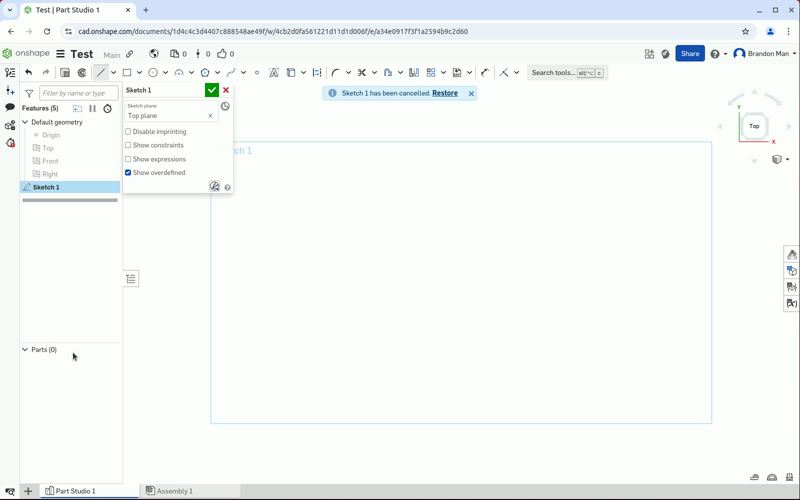
key_down(shift)
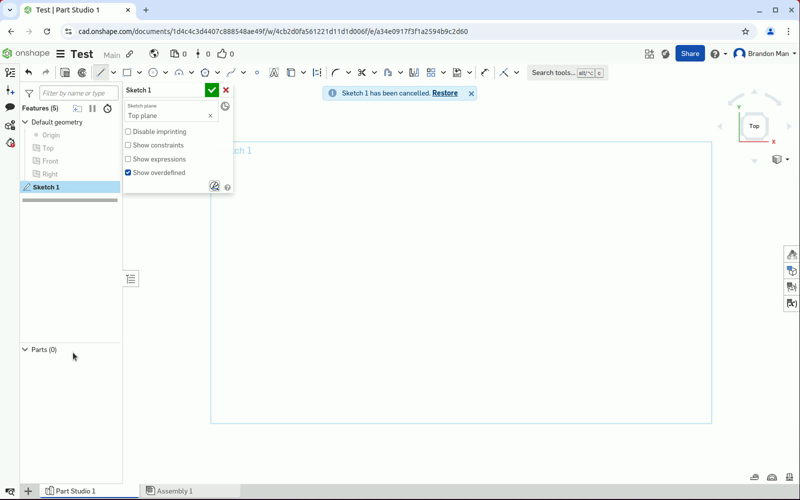
mouse_move(393, 334)
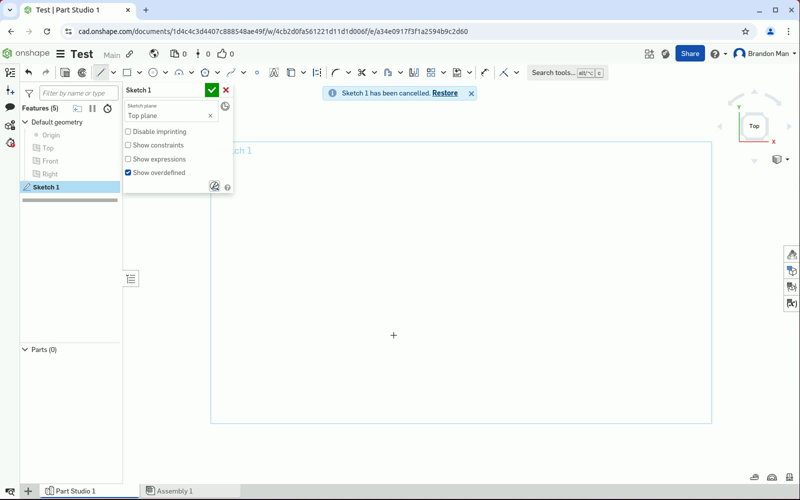
click(393, 334)
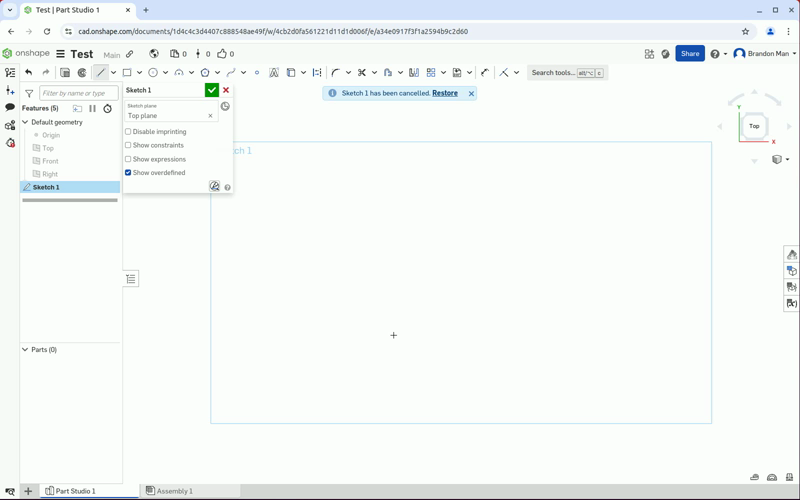
key_up(shift)
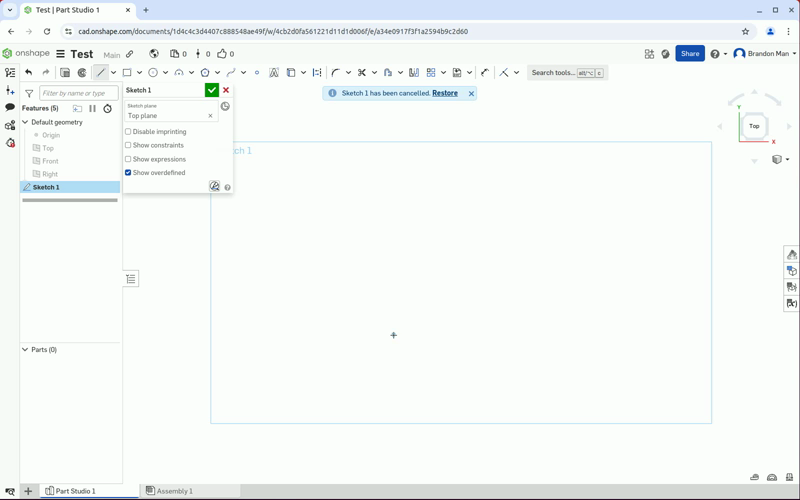
key_down(shift)
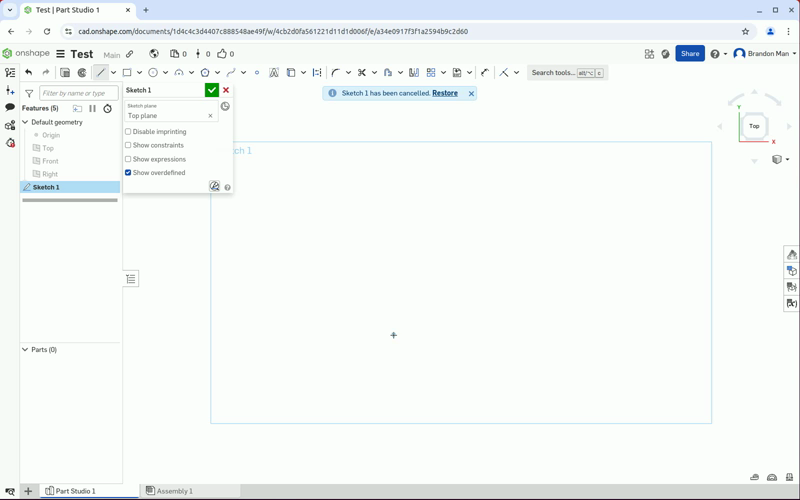
mouse_move(423, 334)
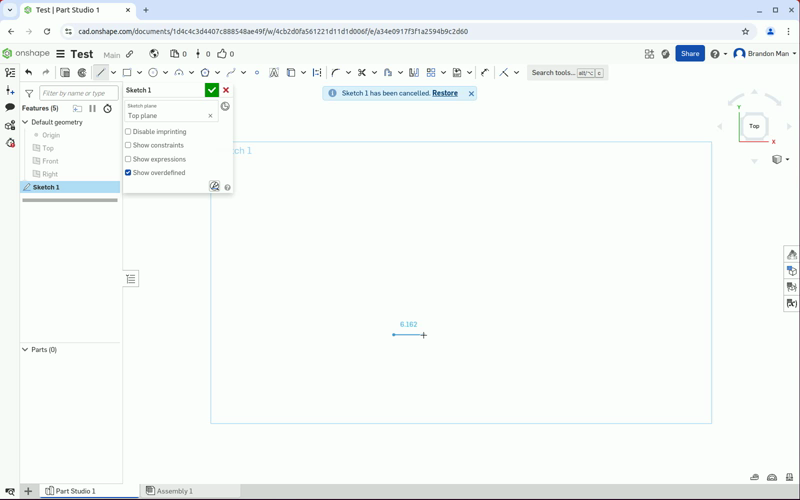
mouse_move(429, 334)
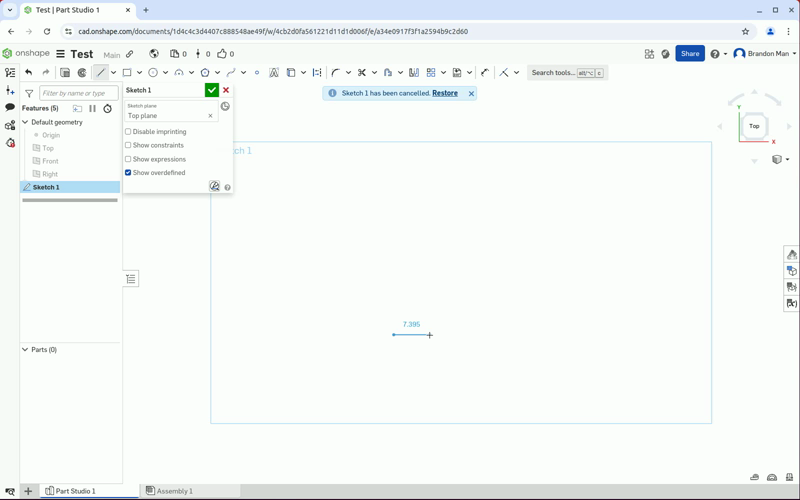
click(429, 334)
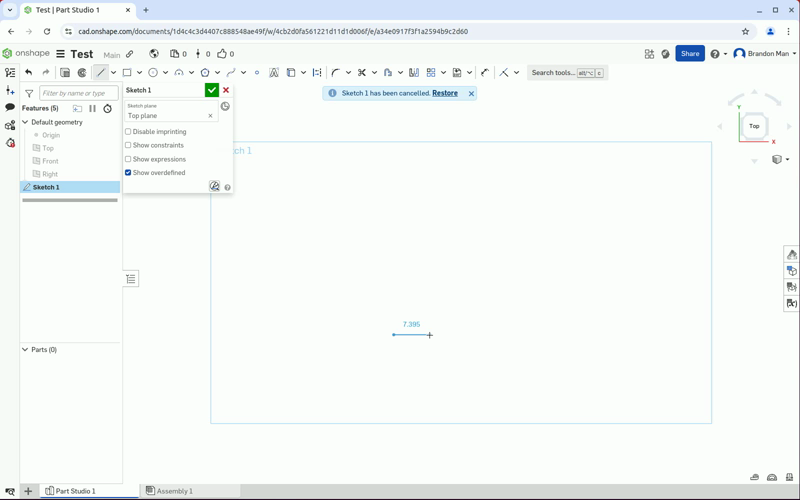
key_up(shift)
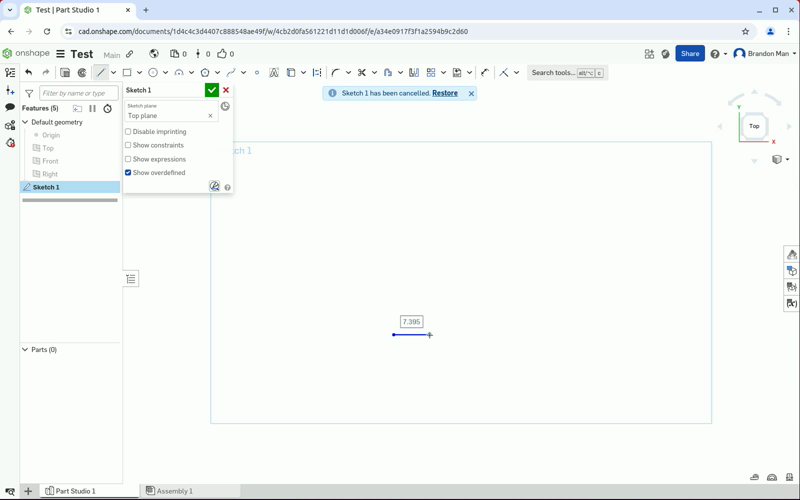
key_down(shift)
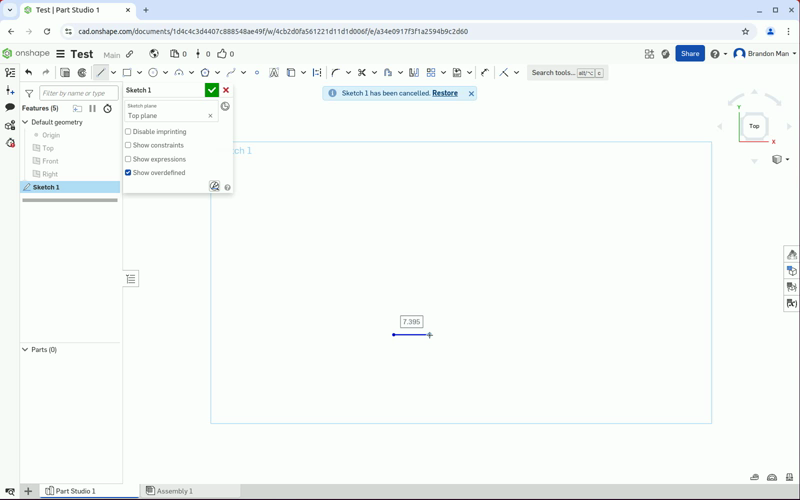
mouse_move(459, 334)
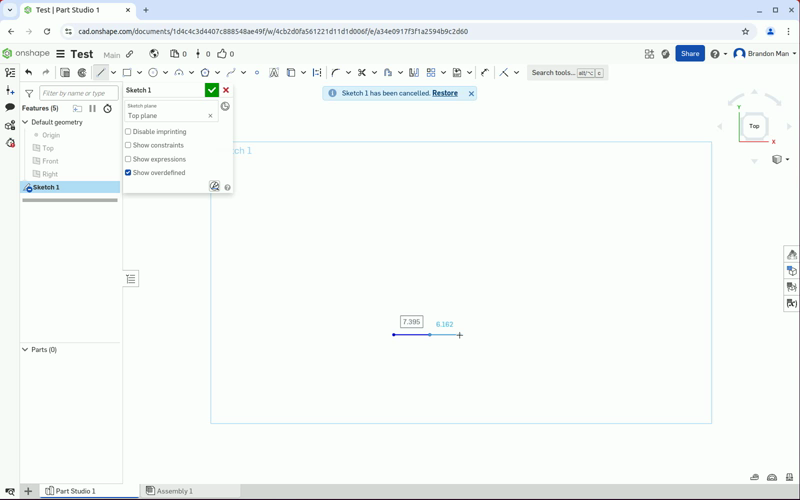
mouse_move(429, 348)
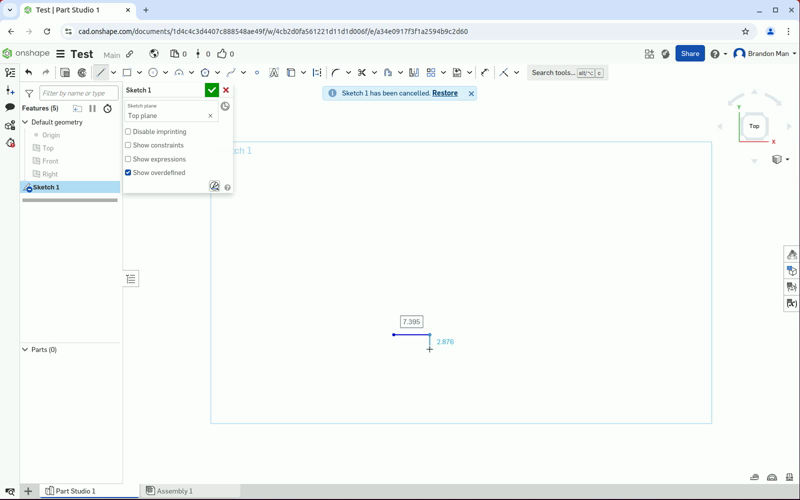
click(429, 348)
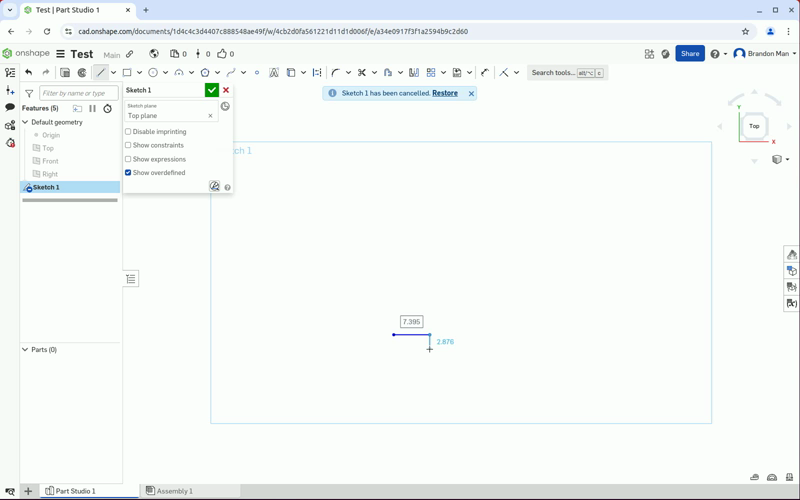
key_up(shift)
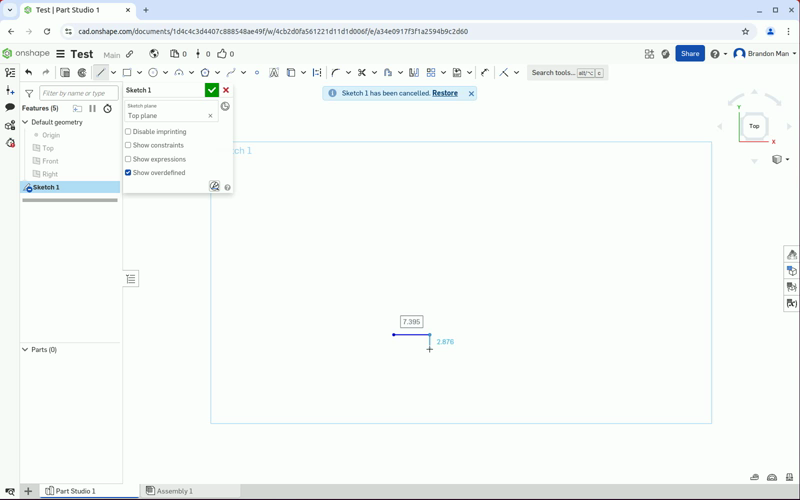
key_down(shift)
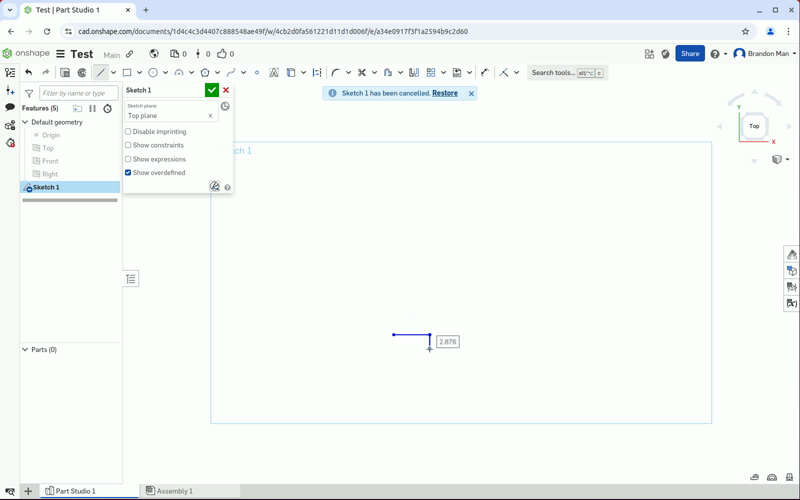
mouse_move(459, 348)
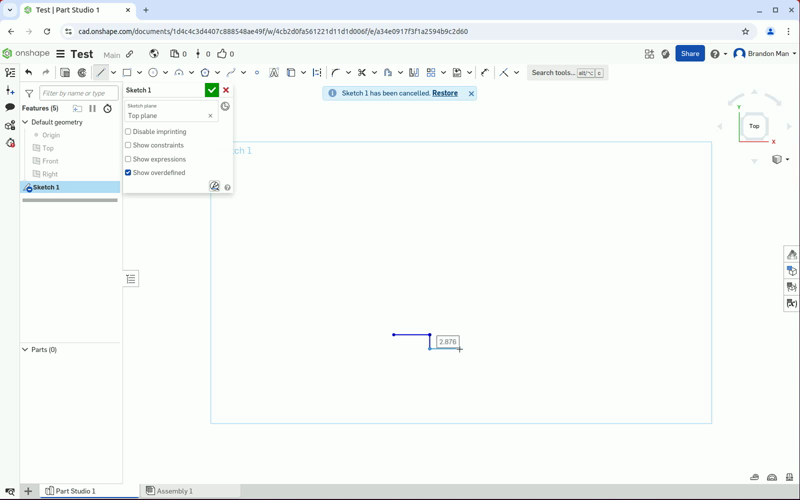
mouse_move(450, 348)
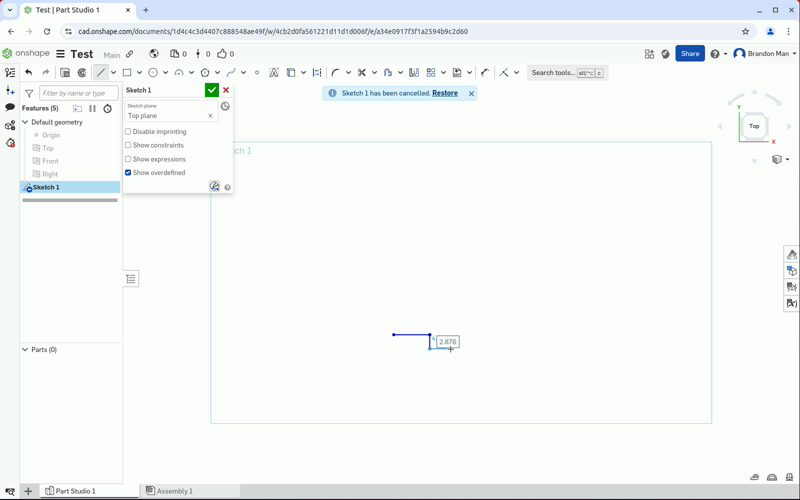
click(450, 348)
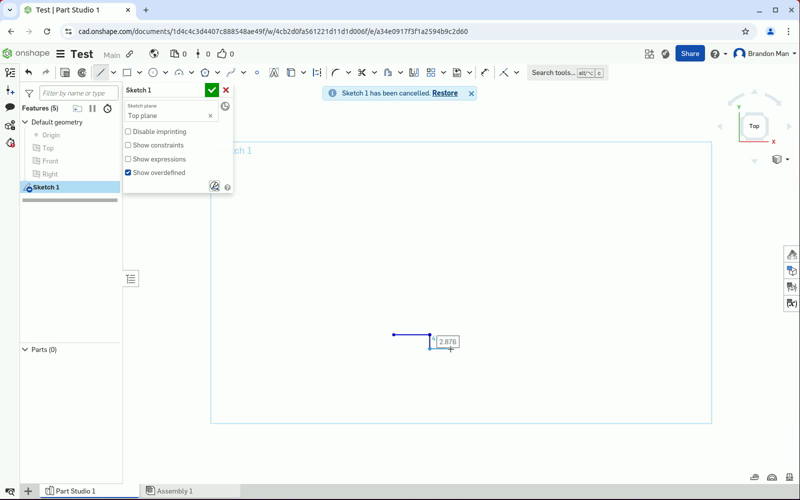
key_up(shift)
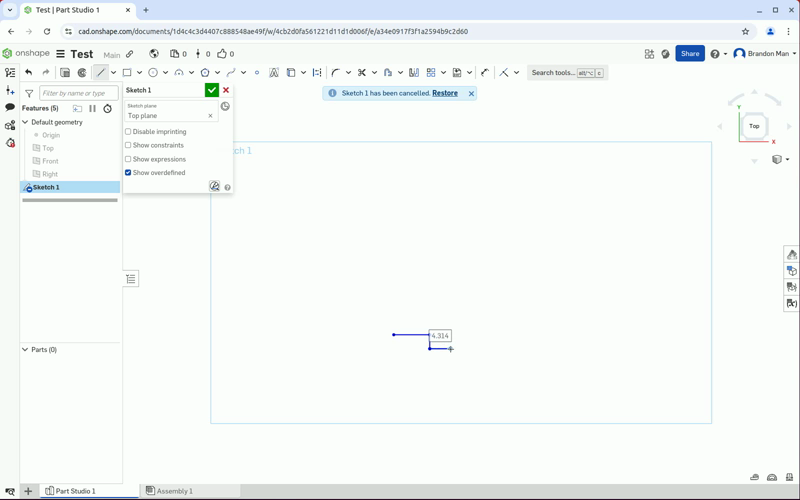
key_down(shift)
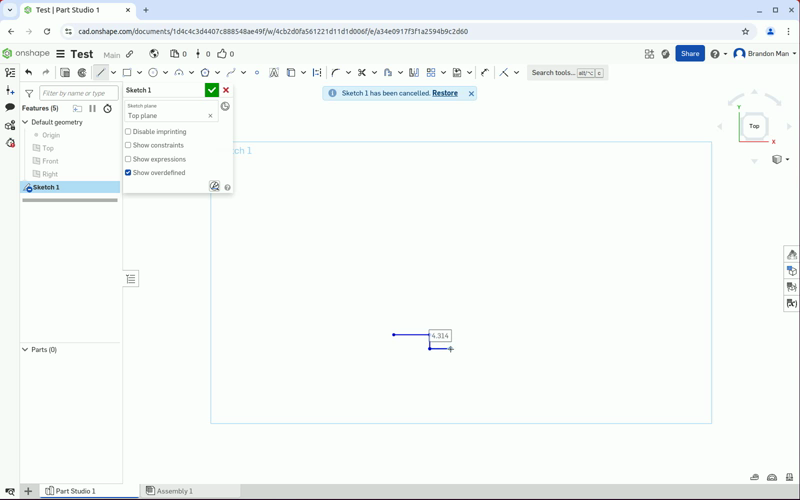
mouse_move(450, 263)
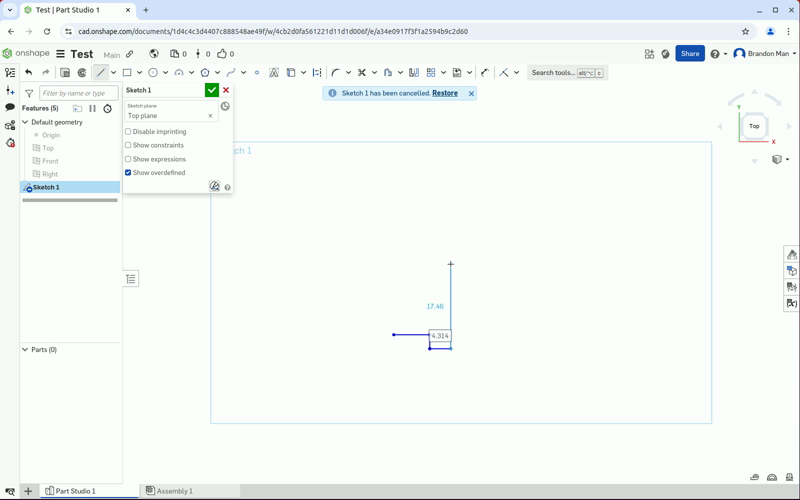
click(450, 263)
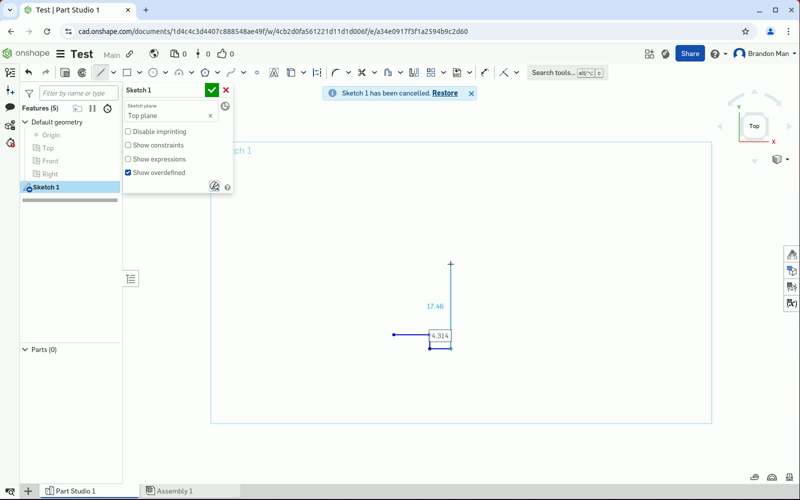
key_up(shift)
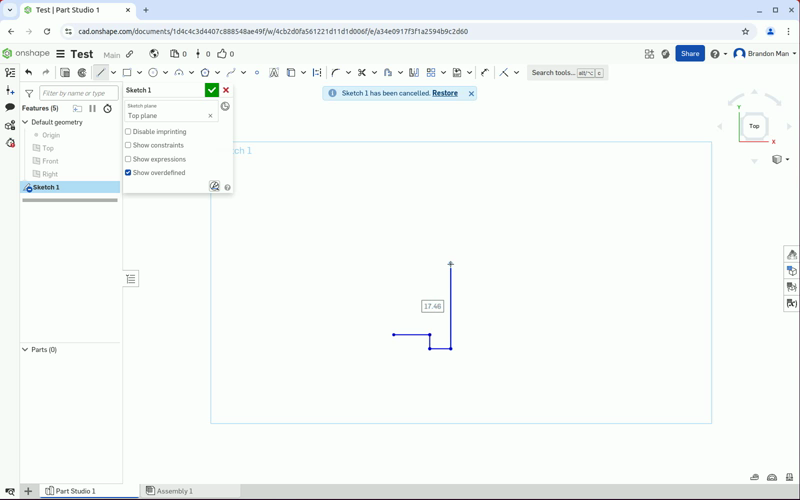
key_down(shift)
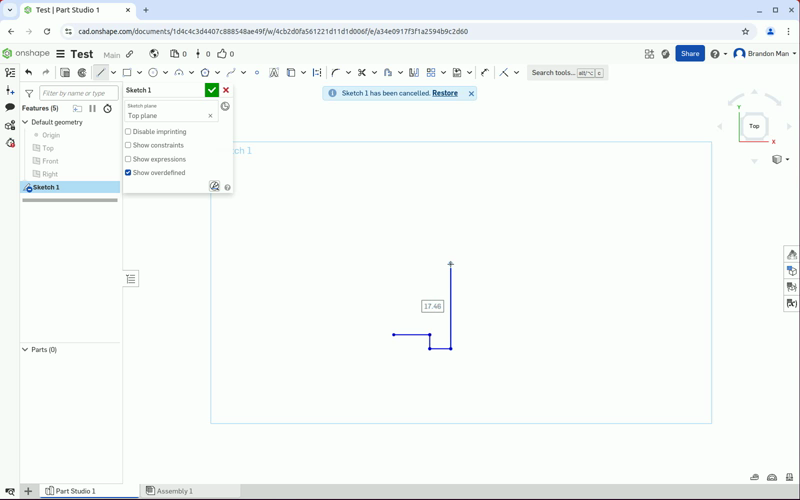
mouse_move(480, 263)
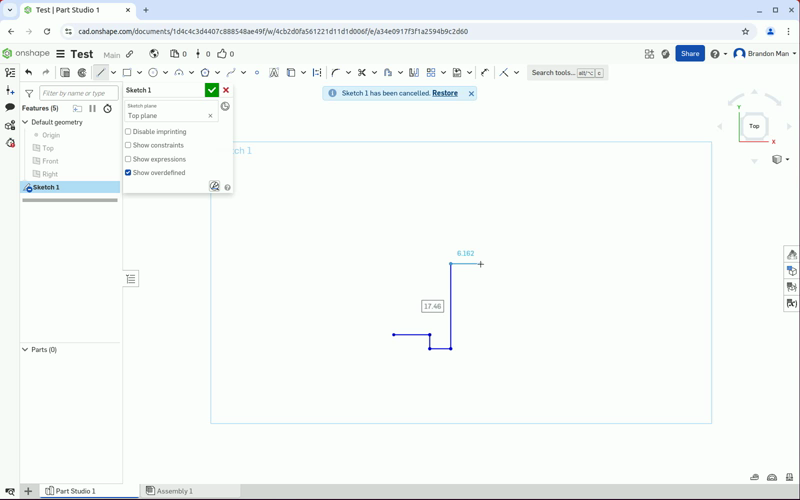
mouse_move(393, 263)
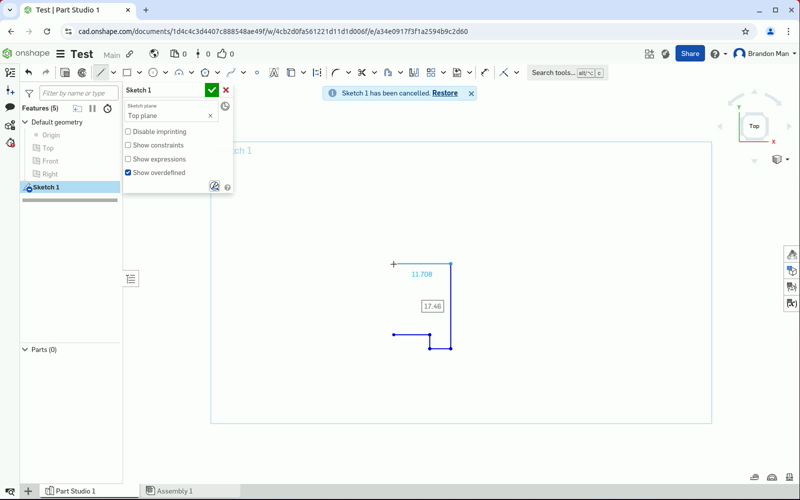
click(393, 263)
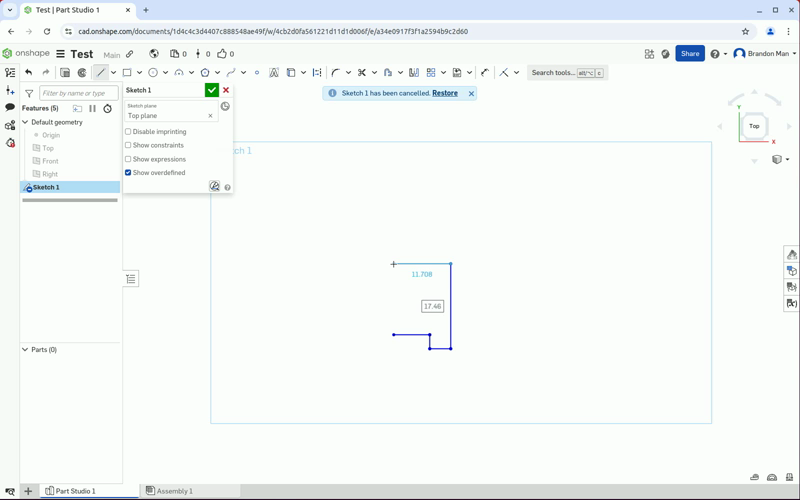
key_up(shift)
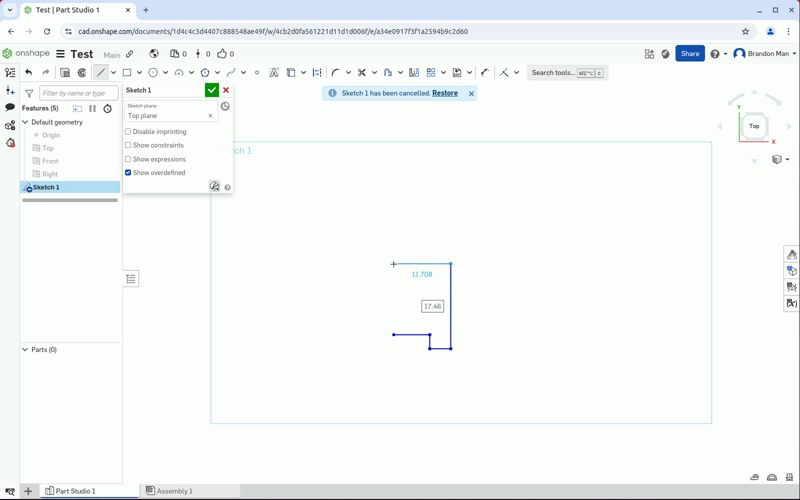
key_down(shift)
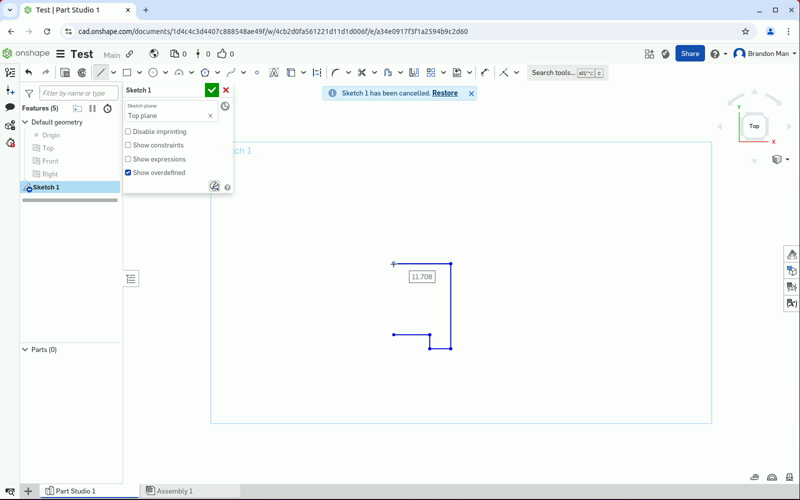
mouse_move(393, 334)
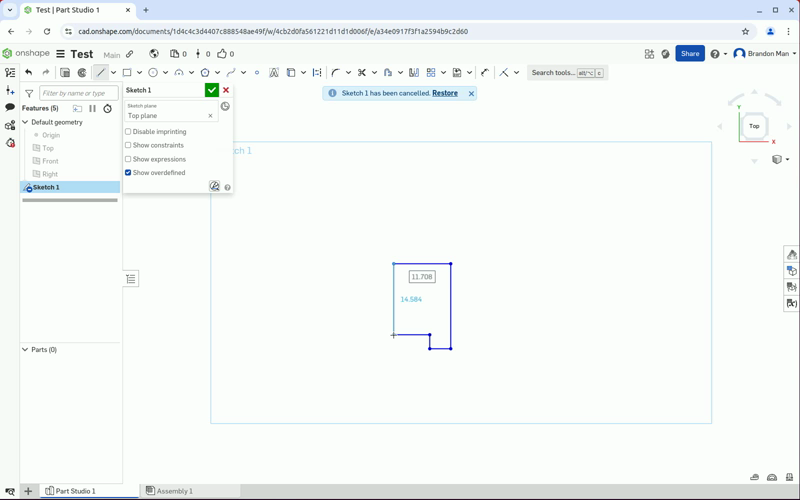
key_up(shift)
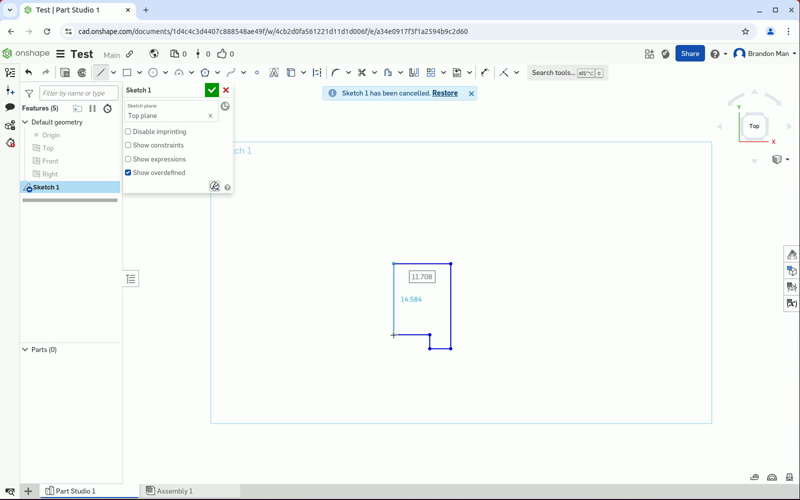
click(393, 334)
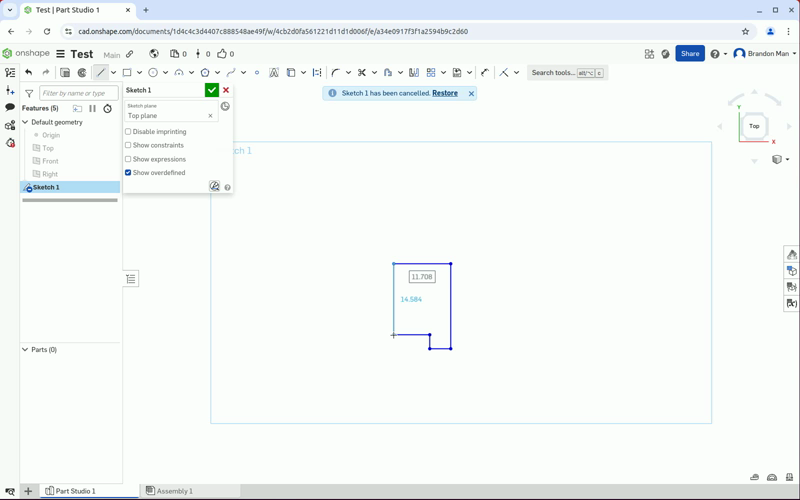
key(esc)
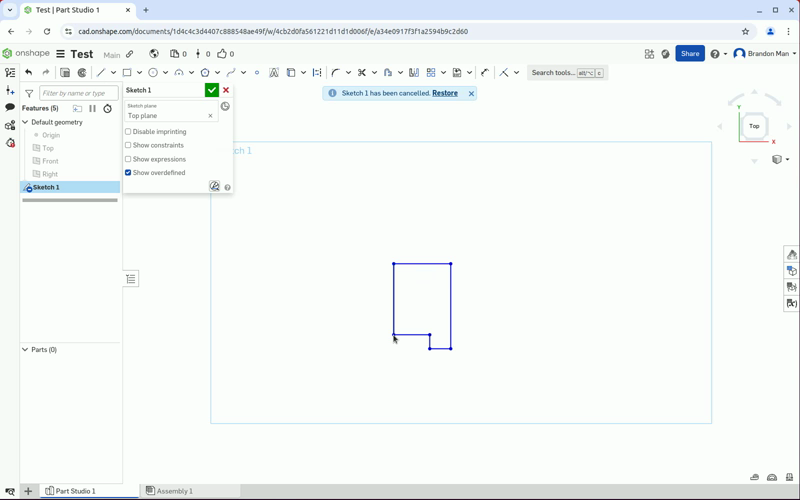
mouse_move(416, 291)
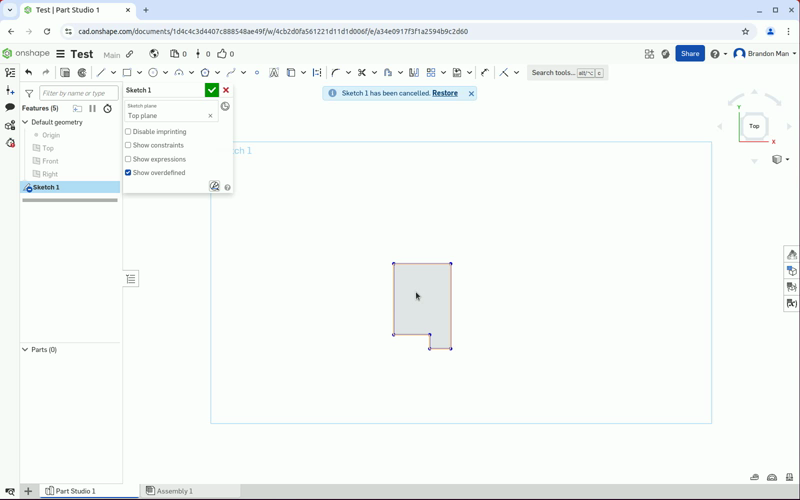
click(416, 291)
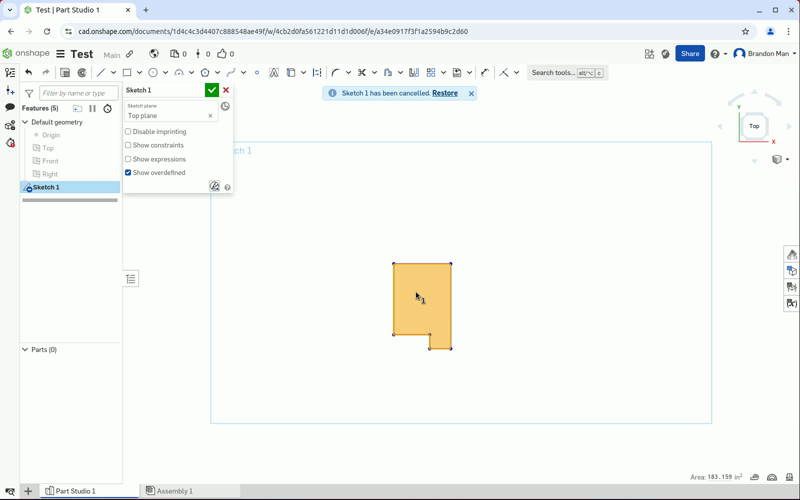
mouse_move(73, 352)
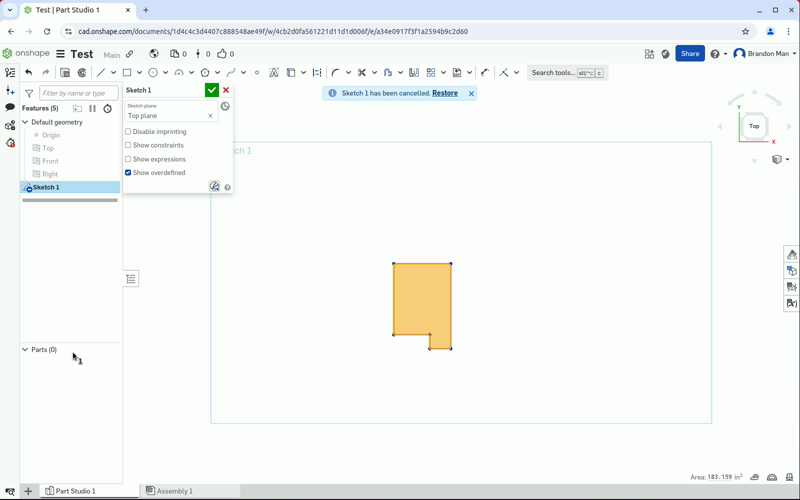
key(shift+y)
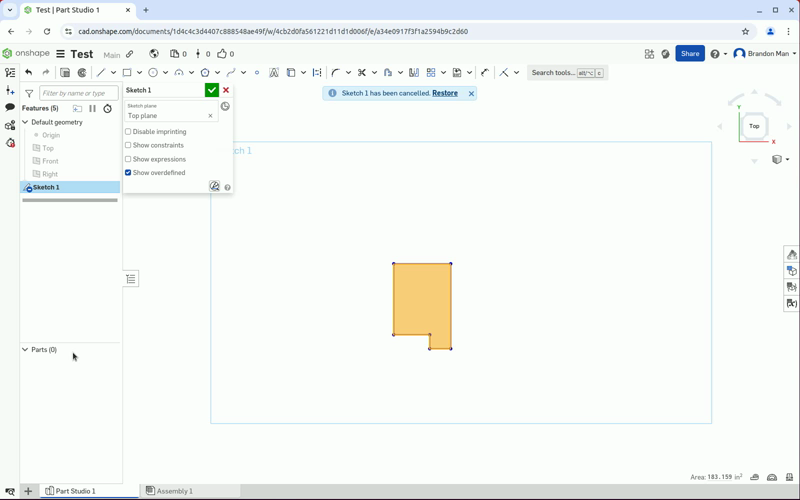
key(shift+e)
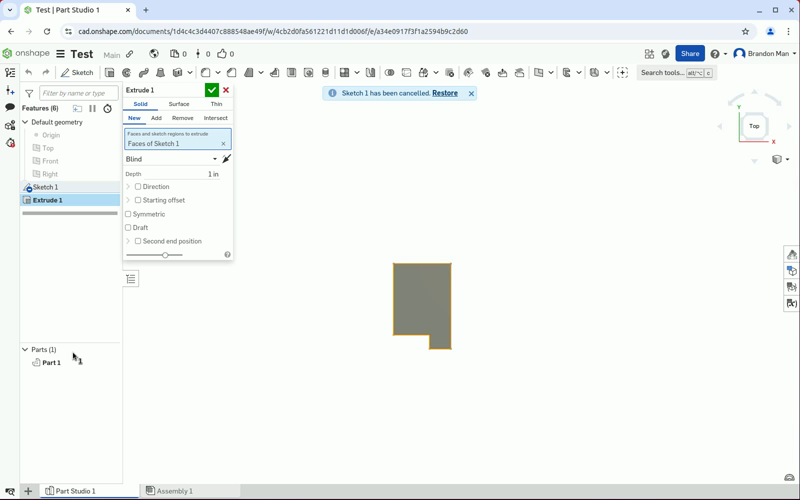
mouse_move(143, 106)
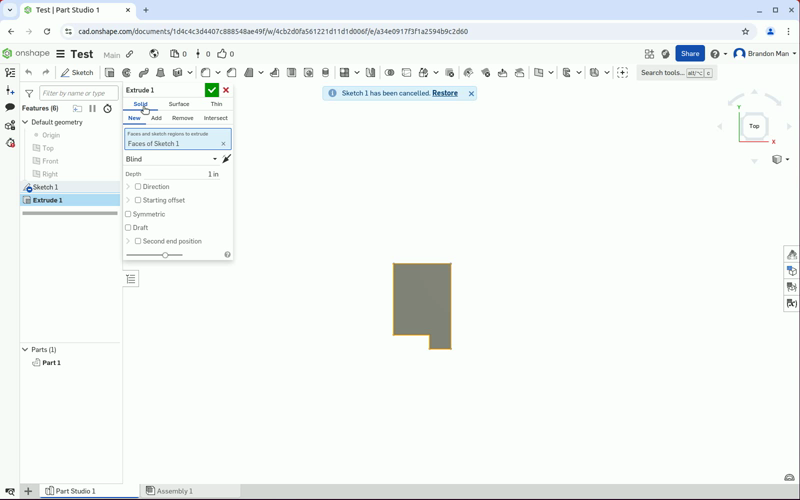
click(143, 106)
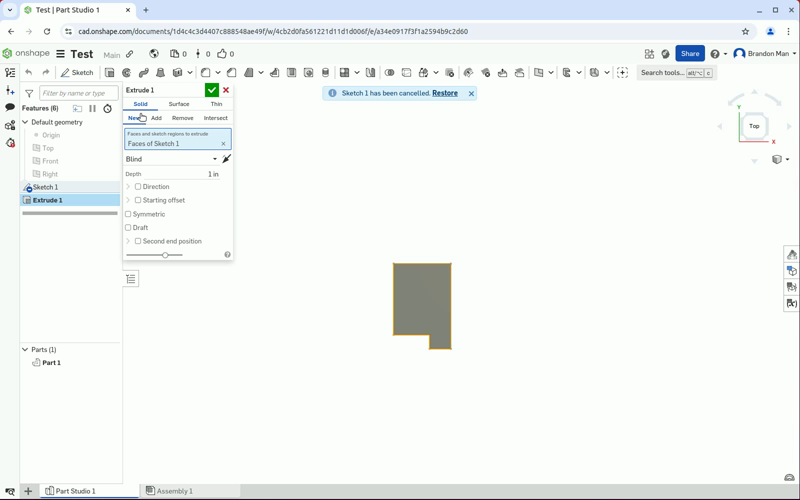
mouse_move(137, 120)
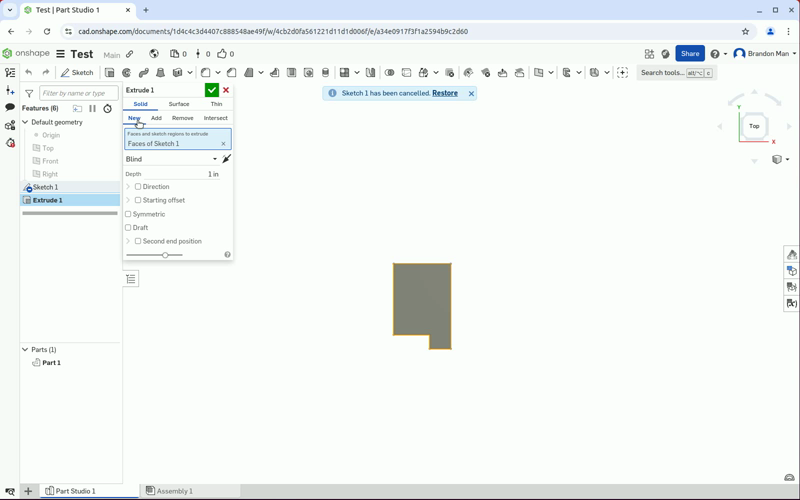
click(137, 120)
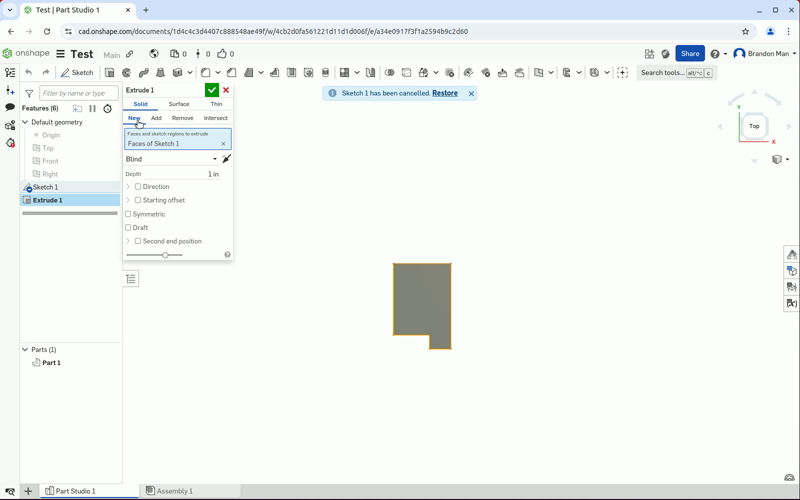
key(tab, 4)
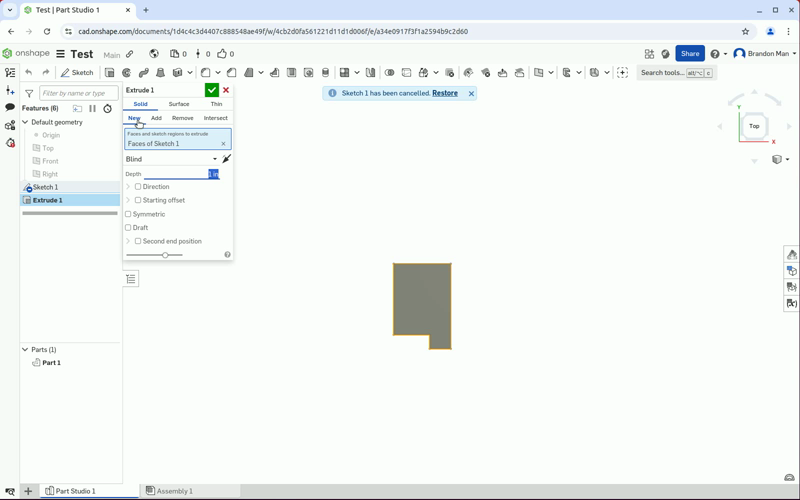
text(2.889)
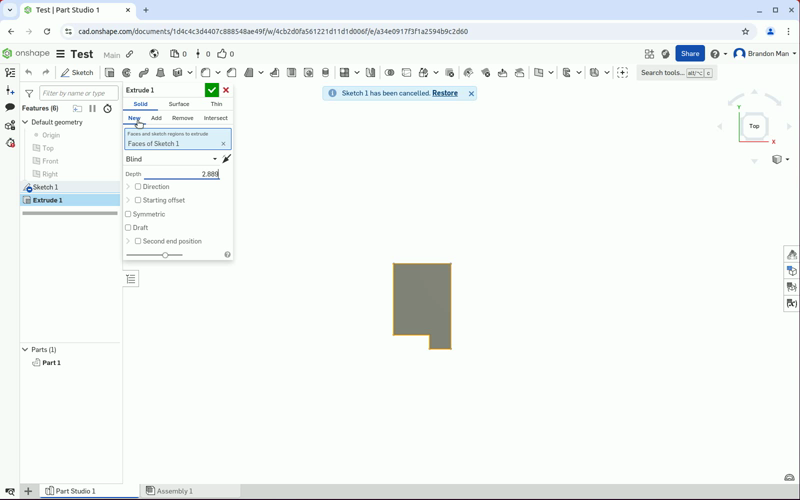
key(enter)
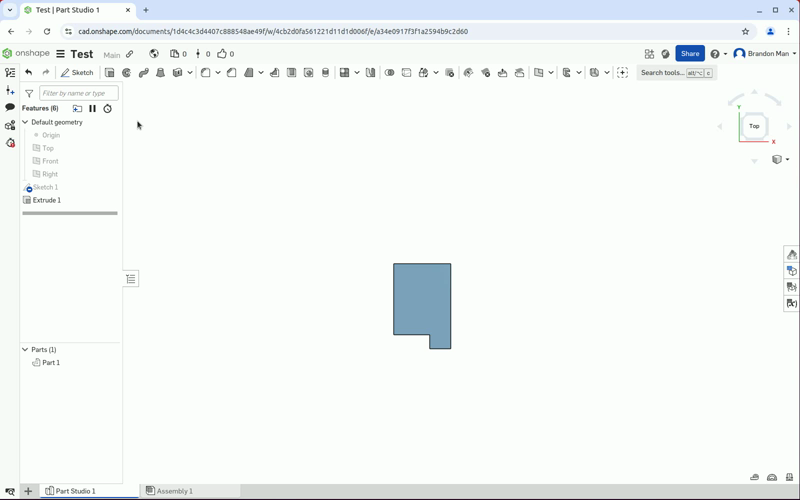
key(shift+h)
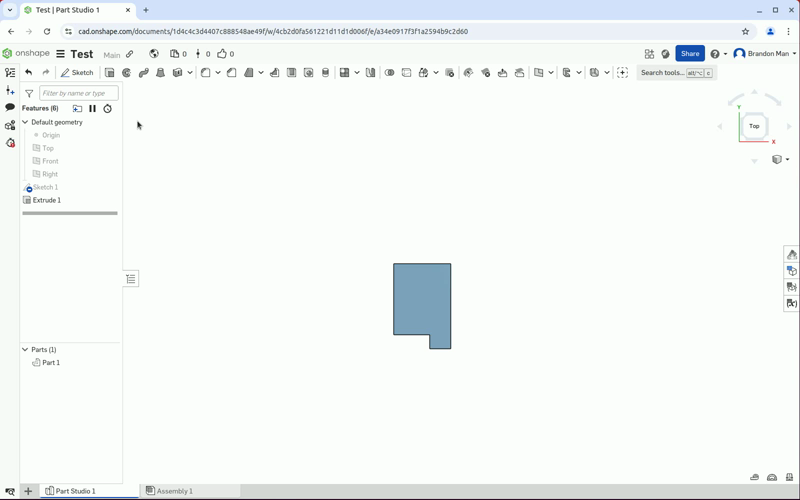
key(shift+h)
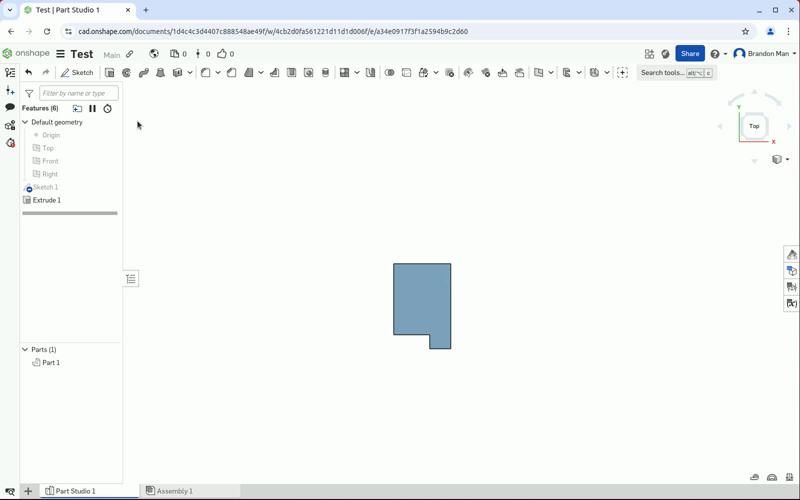
mouse_move(73, 189)
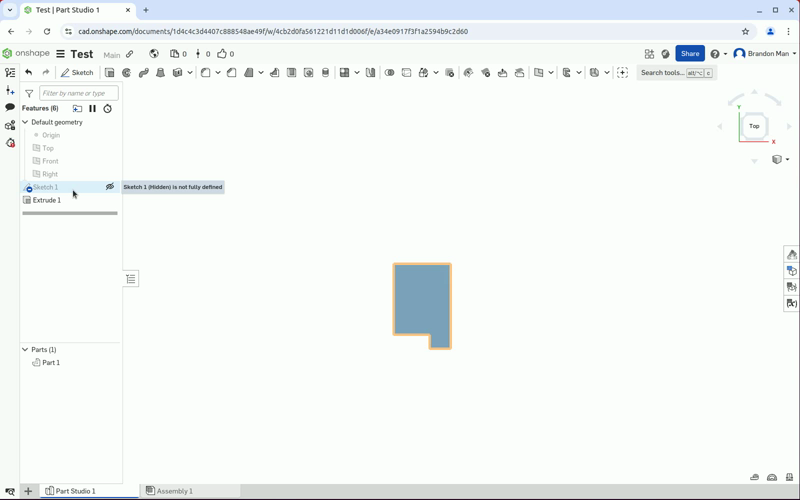
click(73, 189)
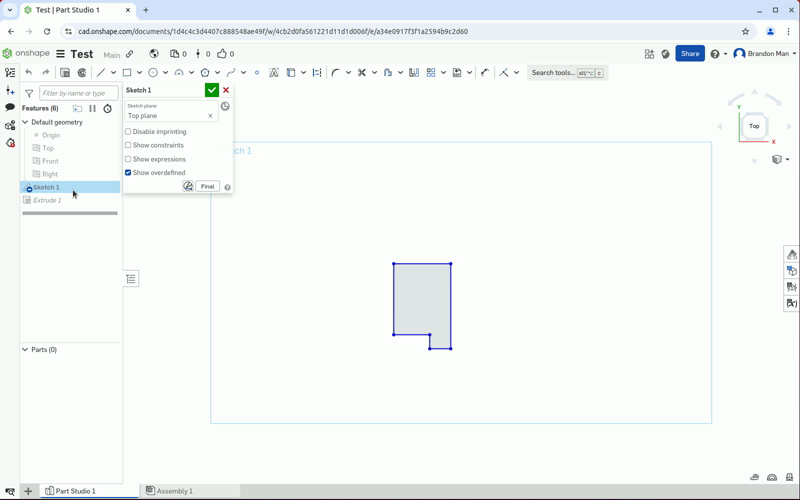
mouse_move(229, 92)
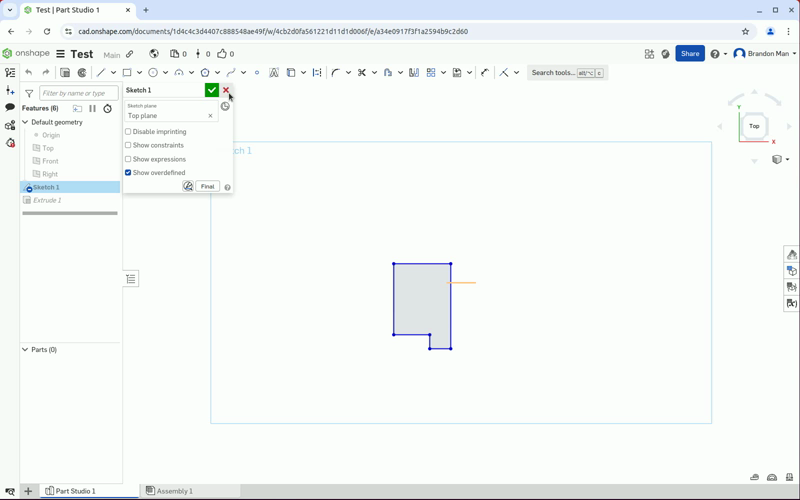
click(229, 92)
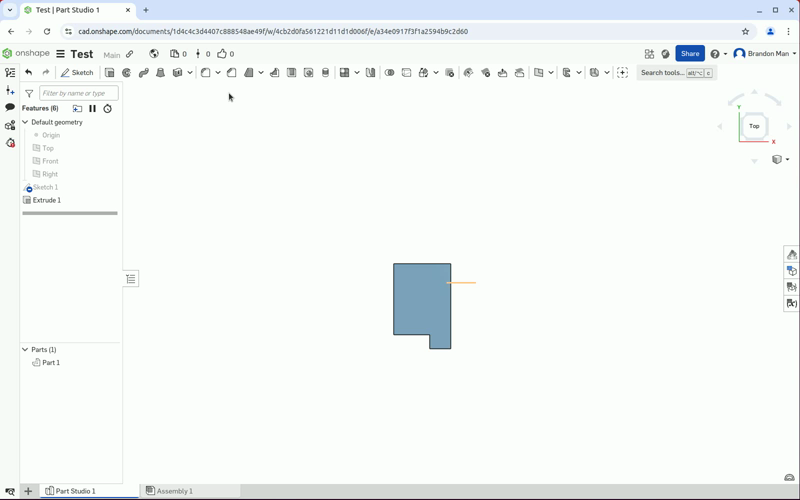
mouse_move(541, 75)
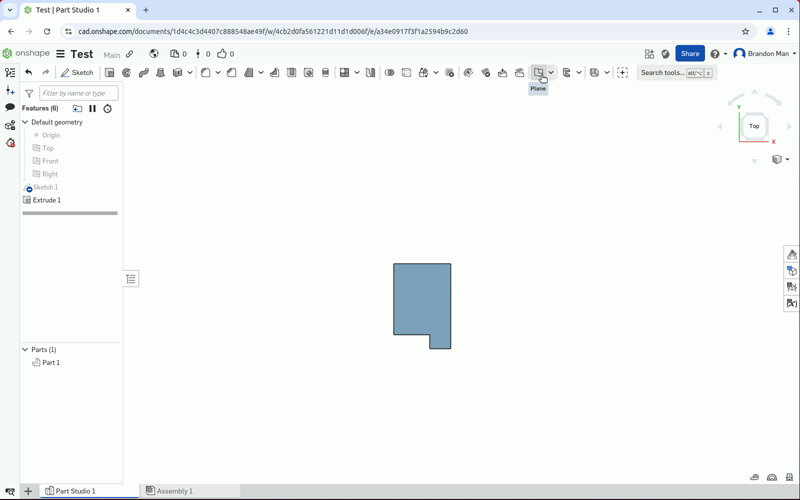
click(541, 75)
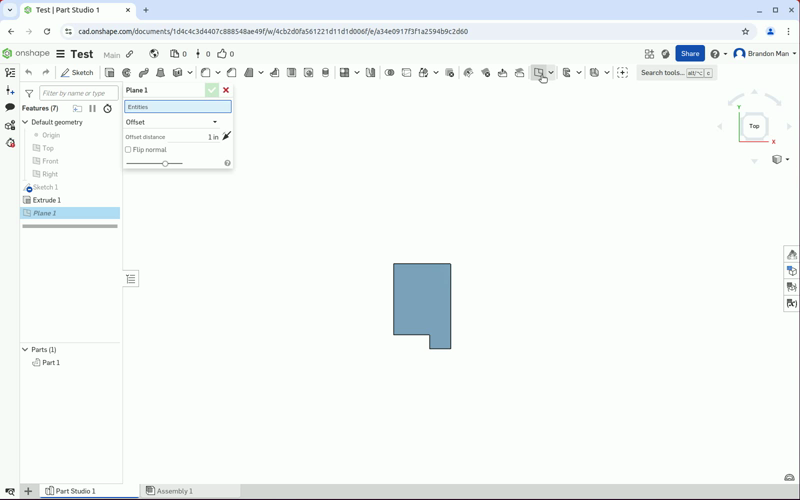
mouse_move(73, 150)
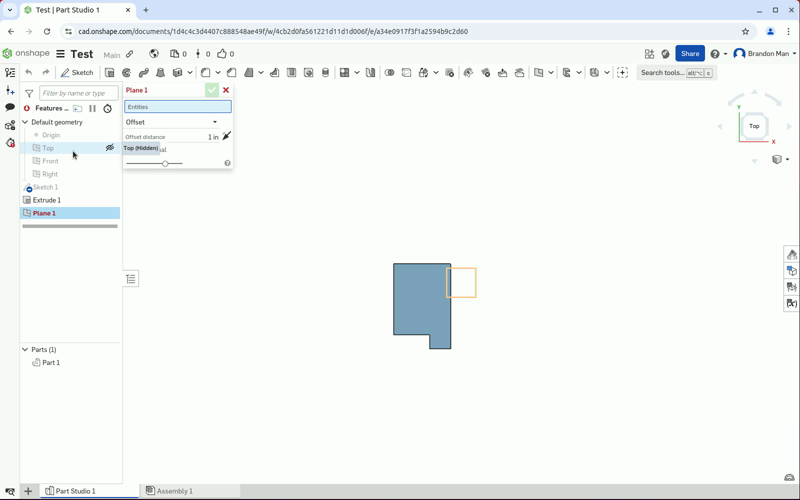
click(73, 150)
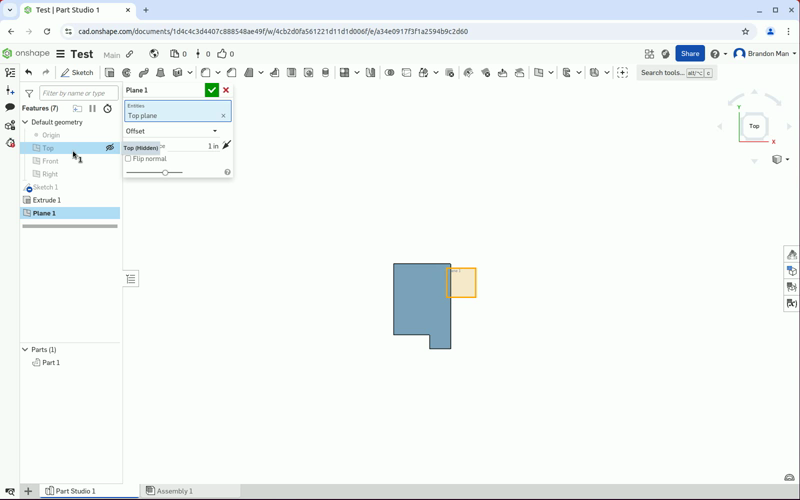
key(tab, 2)
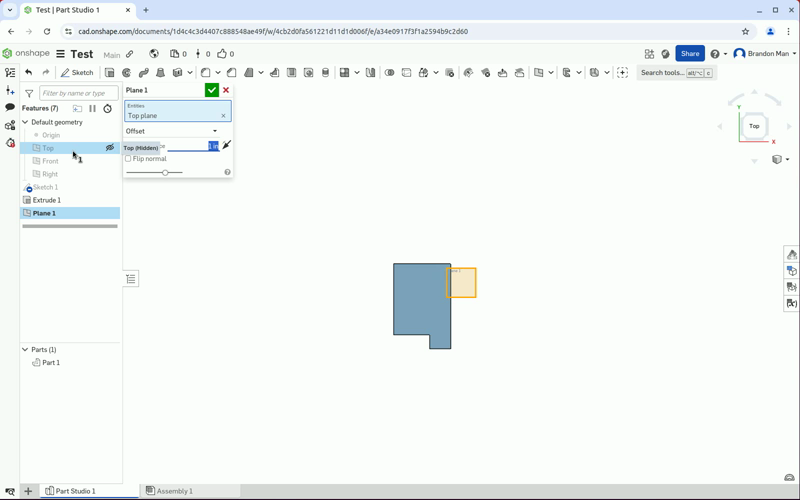
text(2.896)
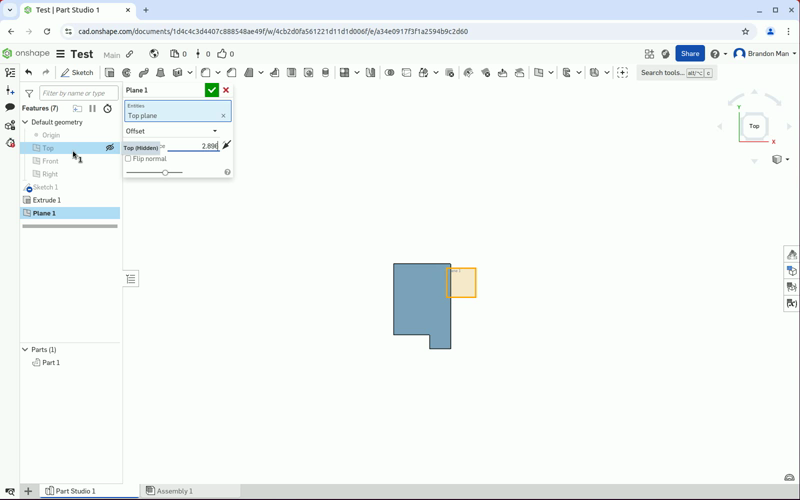
key(enter, 2)
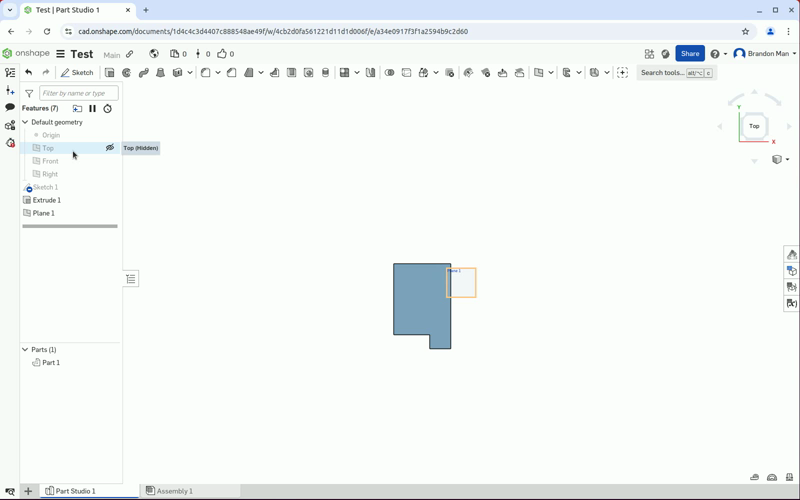
key(shift+s)
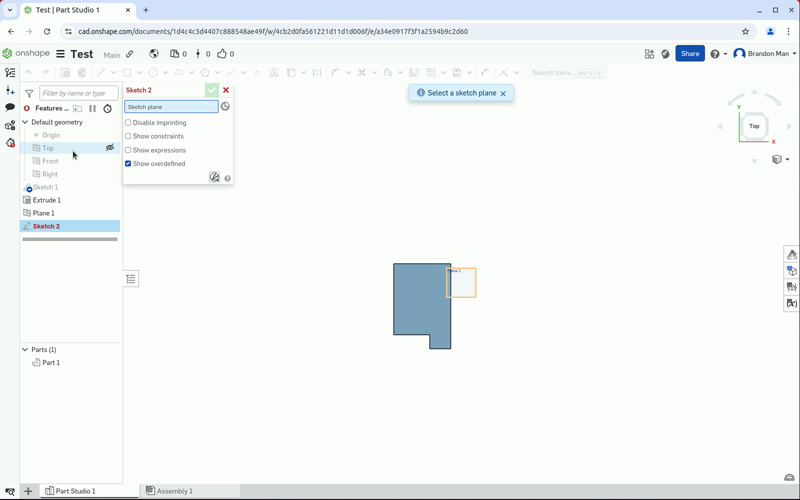
mouse_move(73, 215)
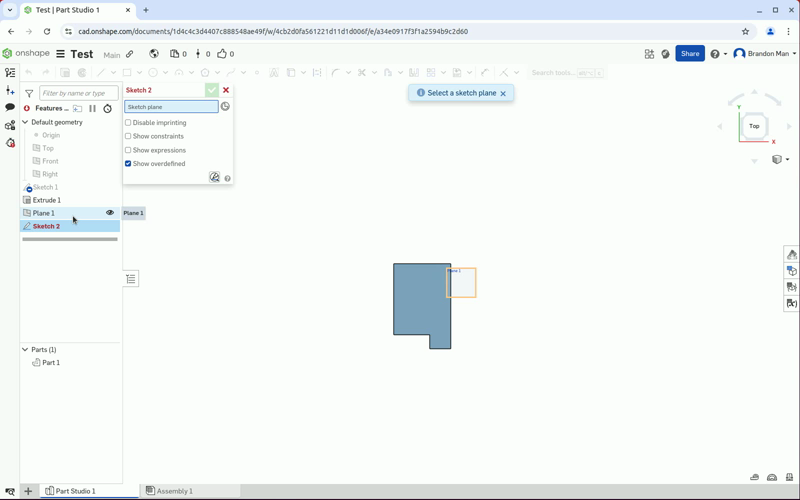
click(73, 215)
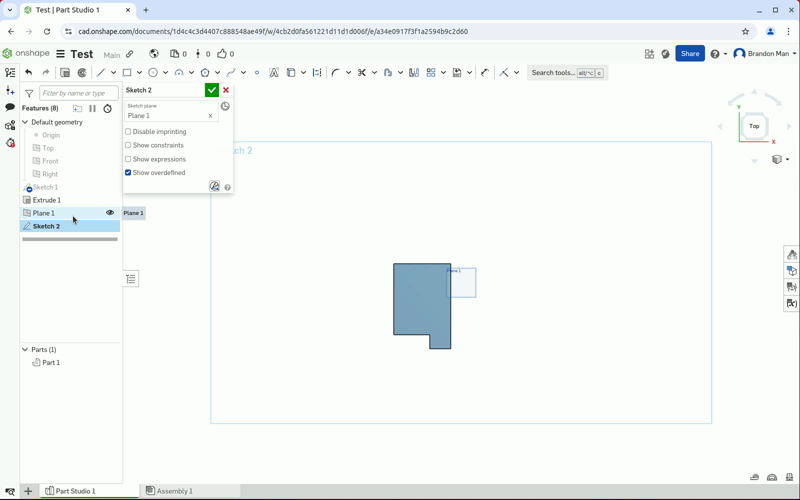
mouse_move(73, 352)
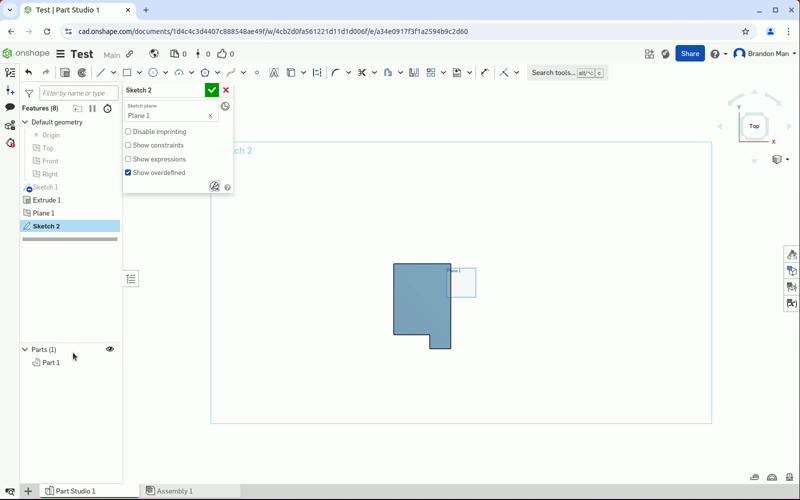
key(y)
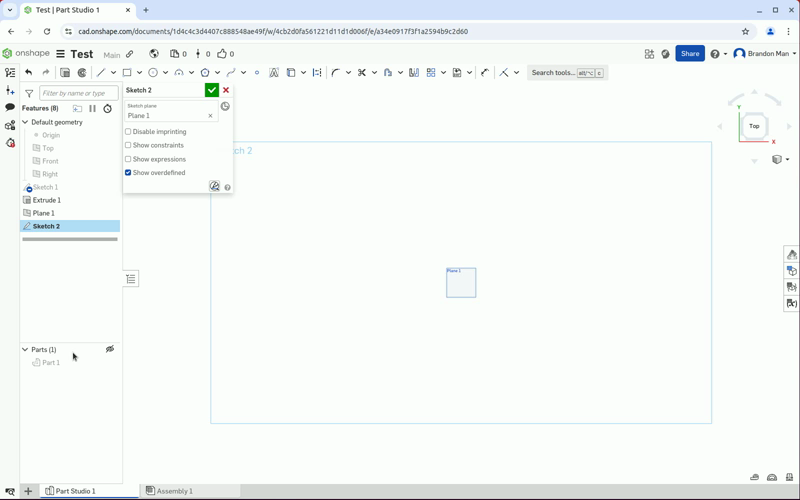
key(l)
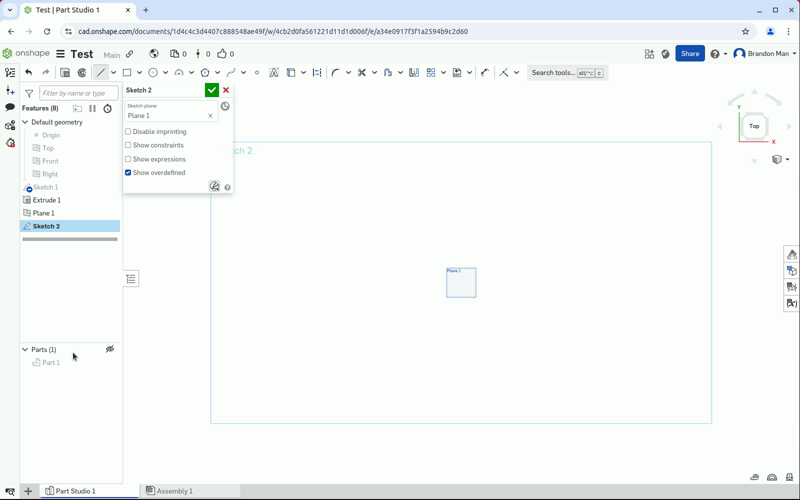
key_down(shift)
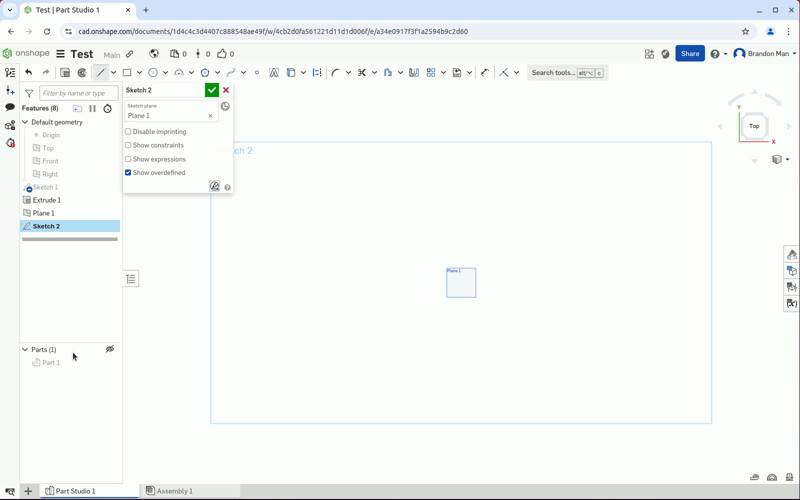
mouse_move(393, 306)
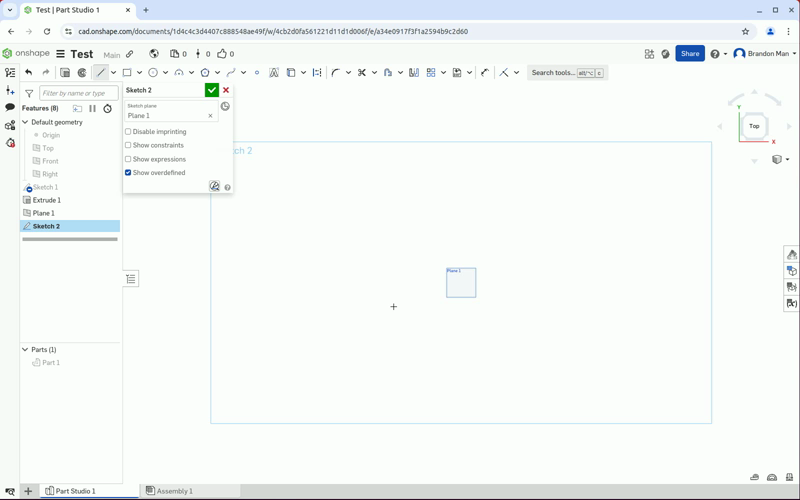
click(393, 306)
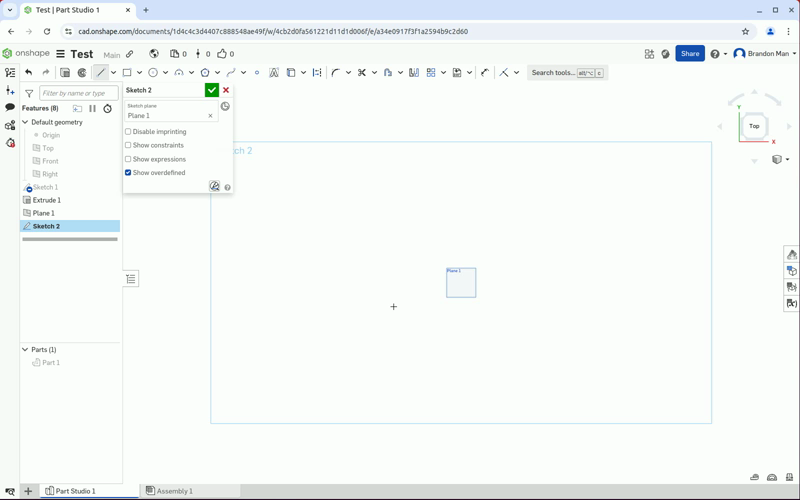
key_up(shift)
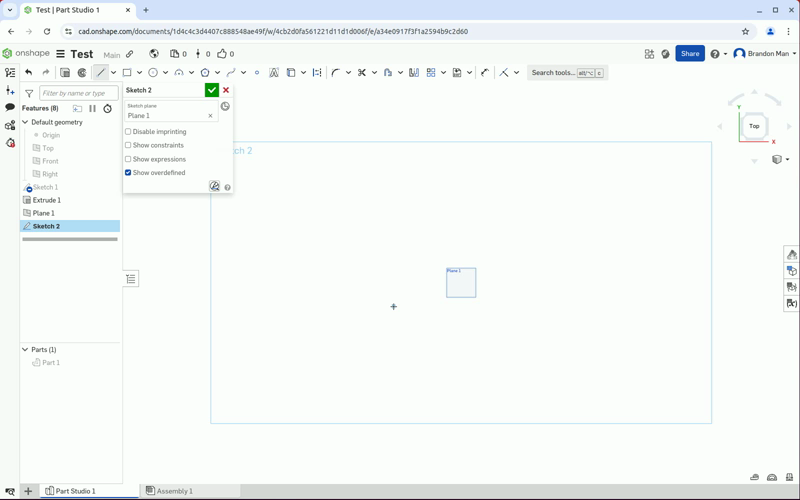
key_down(shift)
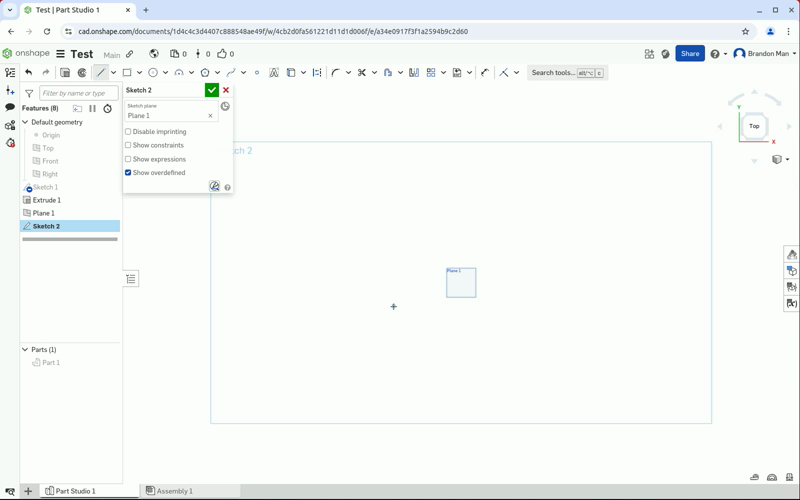
mouse_move(423, 306)
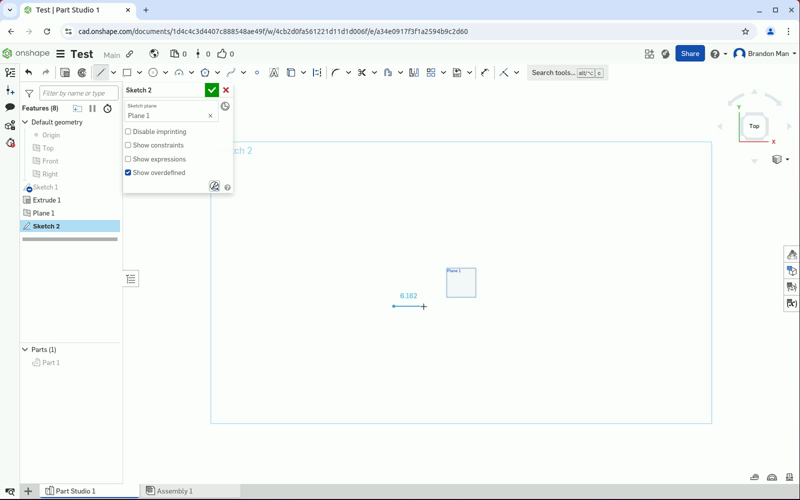
mouse_move(408, 306)
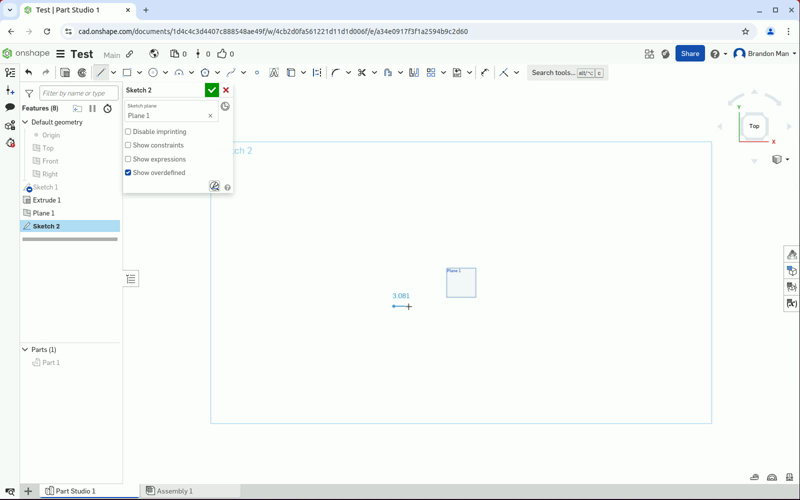
click(408, 306)
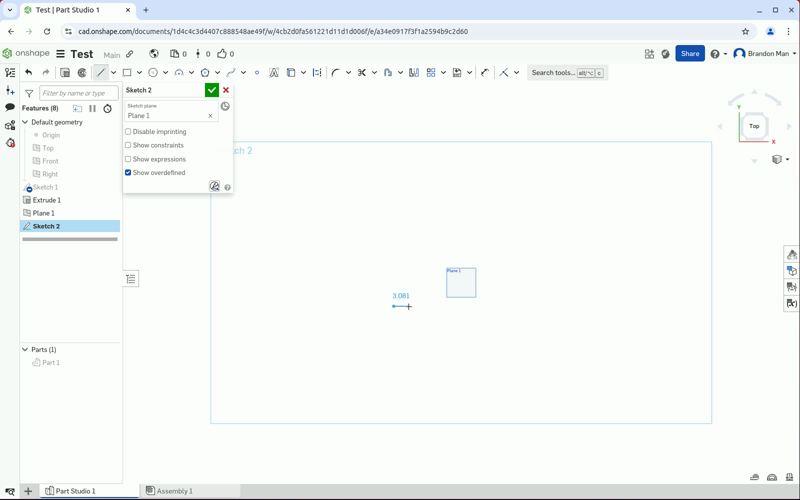
key_up(shift)
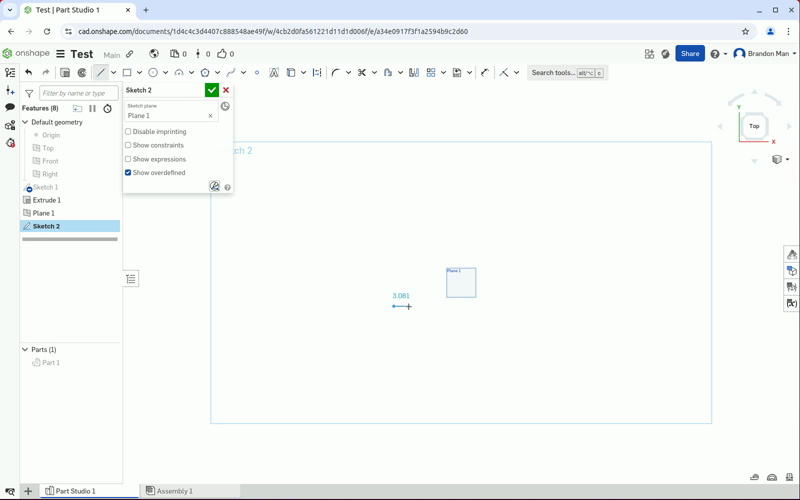
key_down(shift)
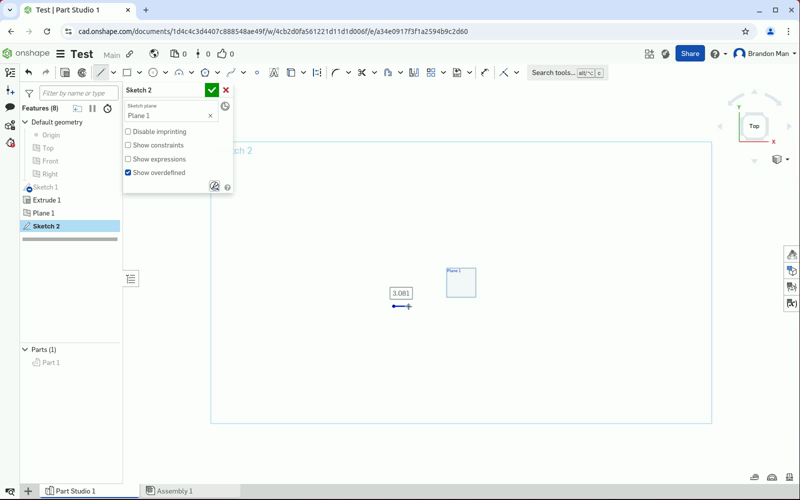
mouse_move(438, 306)
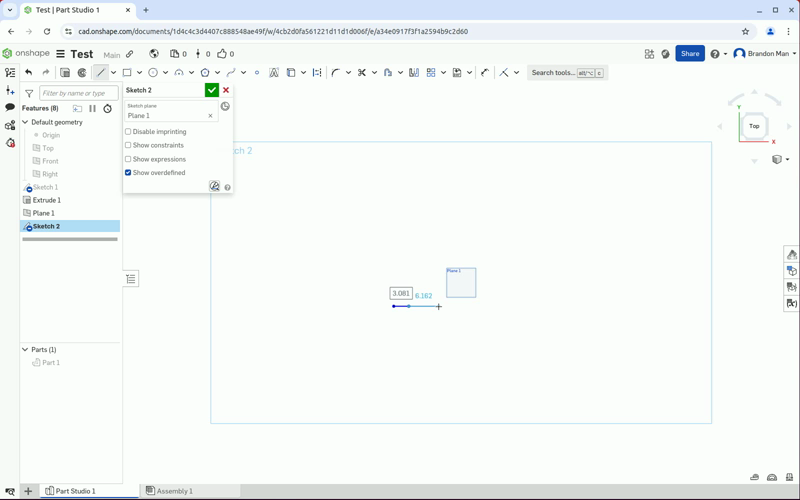
mouse_move(408, 263)
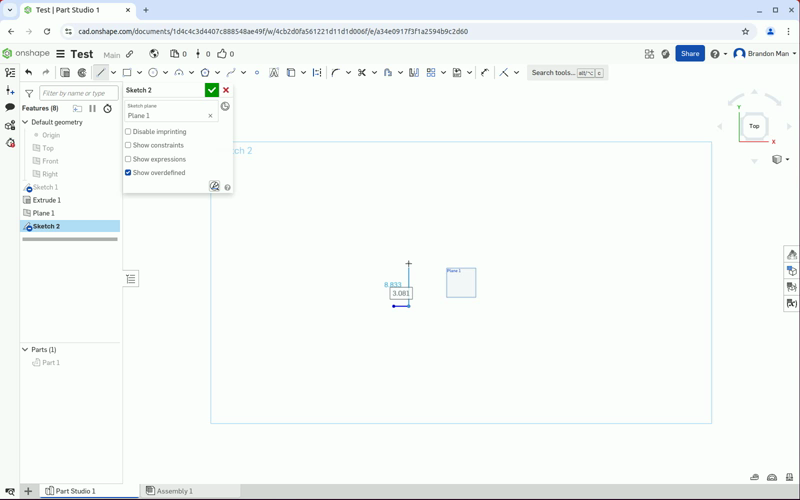
click(408, 263)
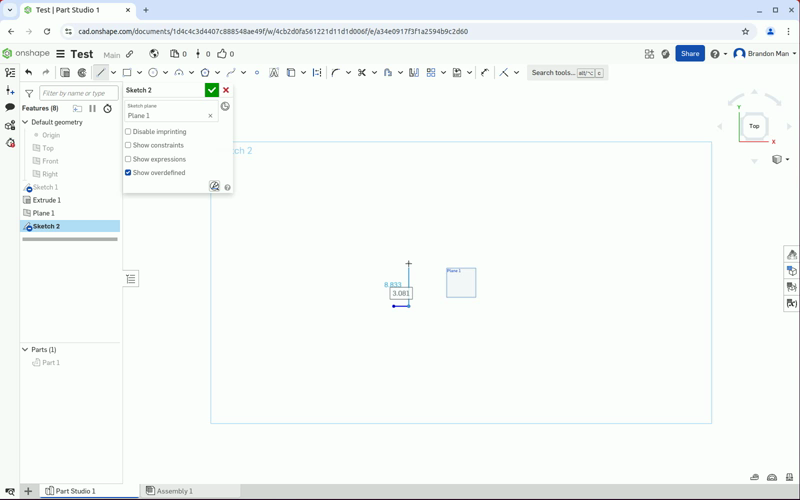
key_up(shift)
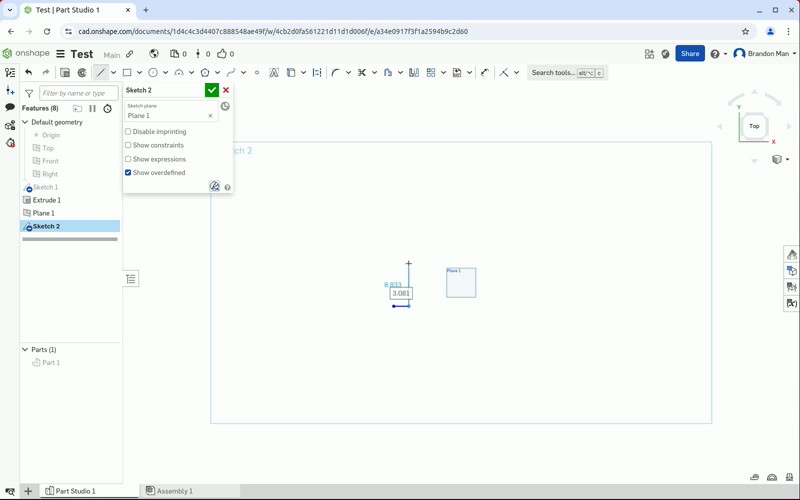
key_down(shift)
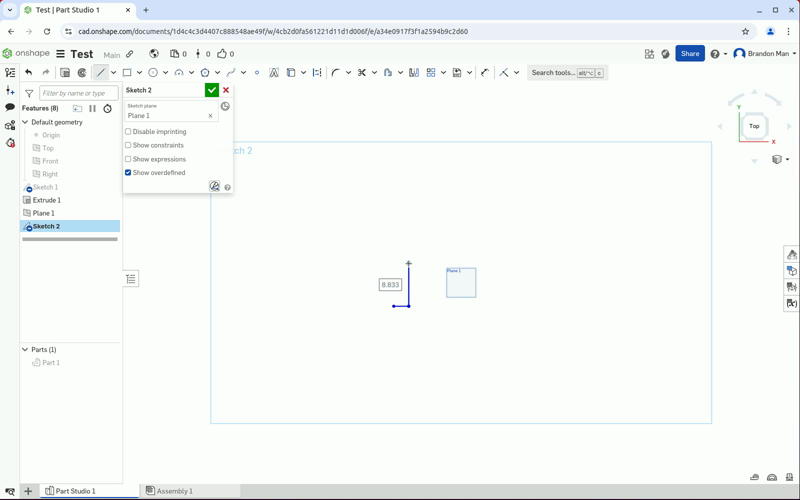
mouse_move(438, 263)
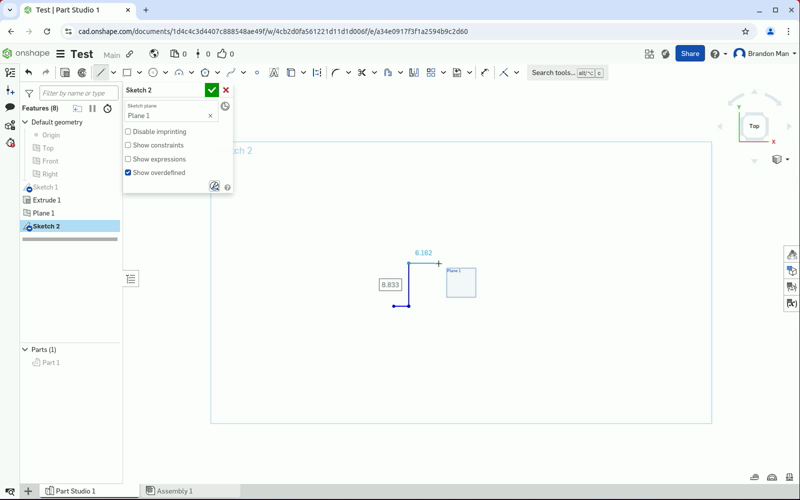
mouse_move(393, 263)
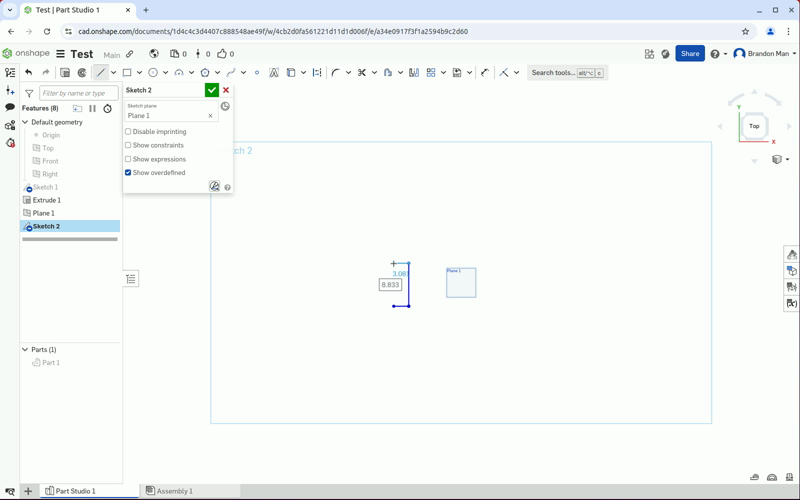
click(393, 263)
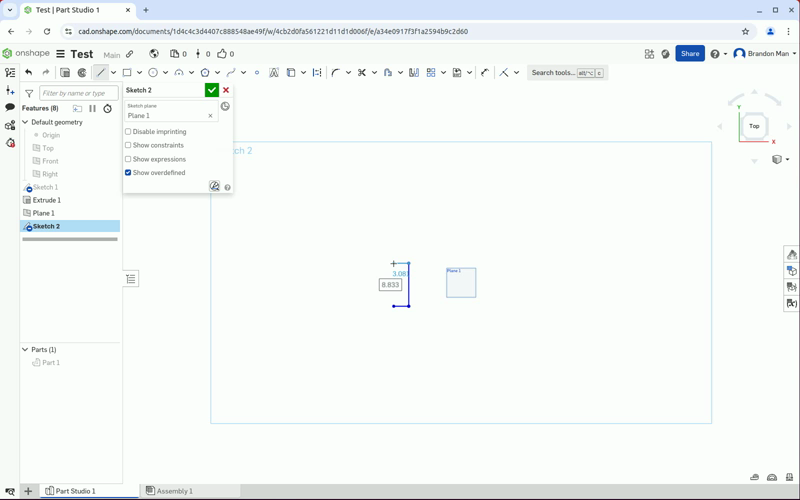
key_up(shift)
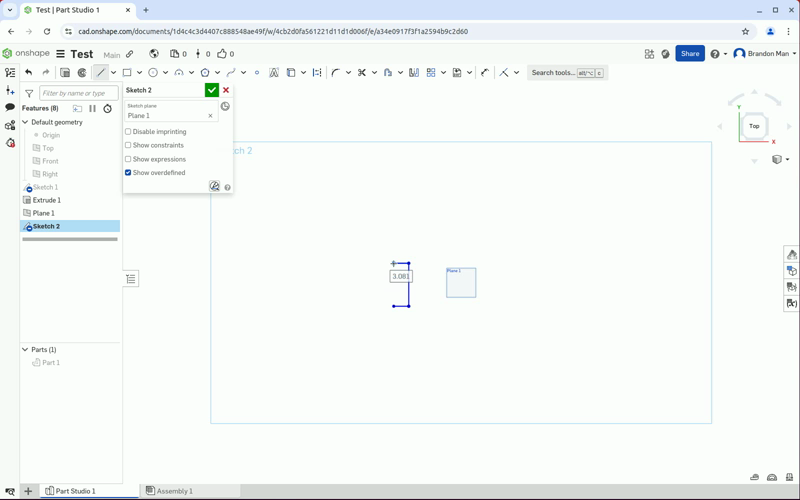
mouse_move(423, 263)
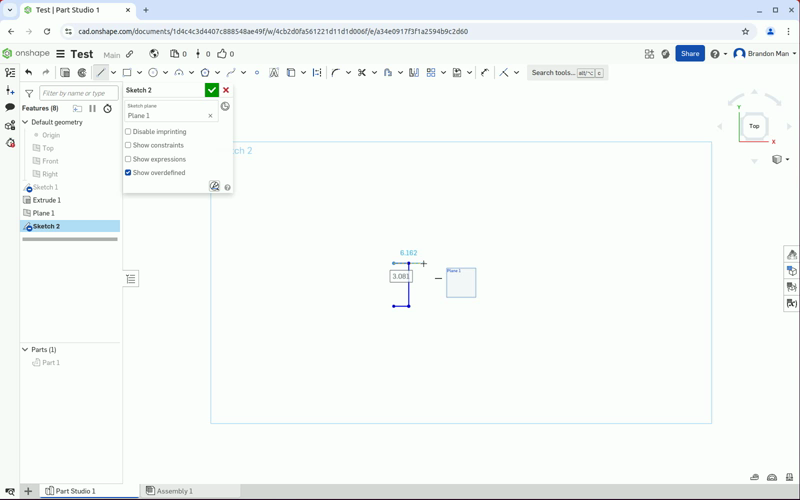
key_down(shift)
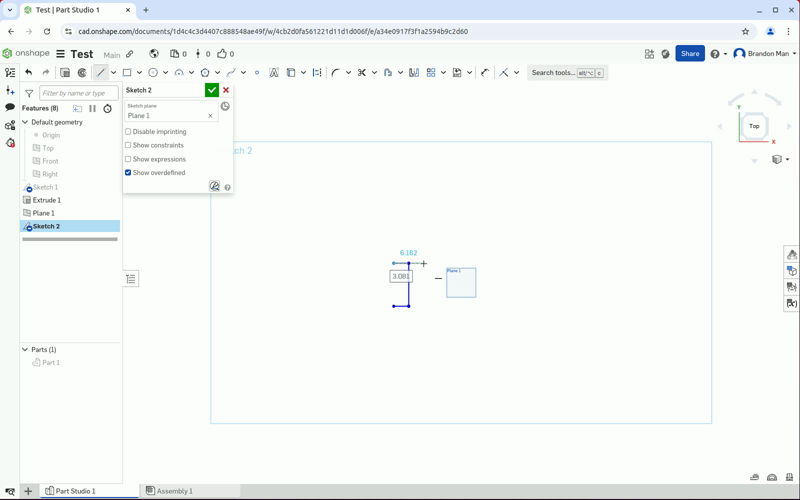
mouse_move(393, 306)
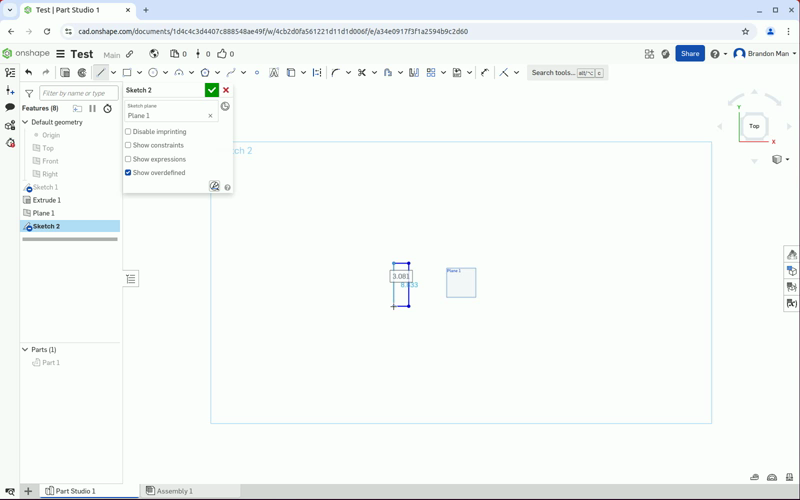
key_up(shift)
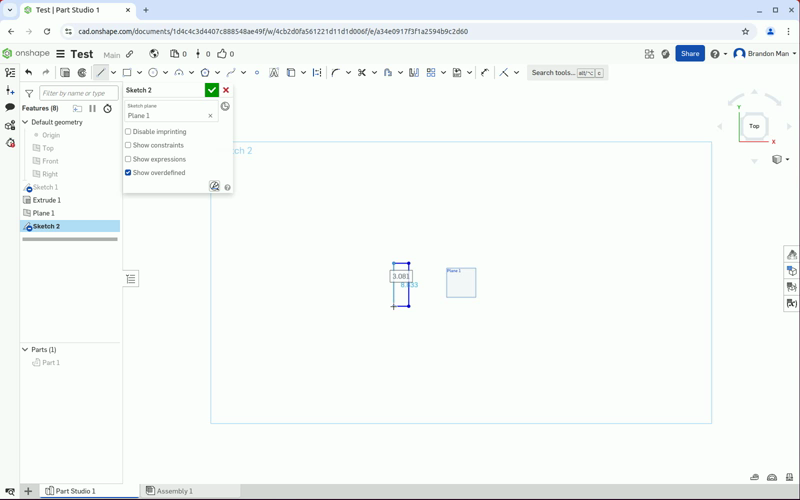
click(393, 306)
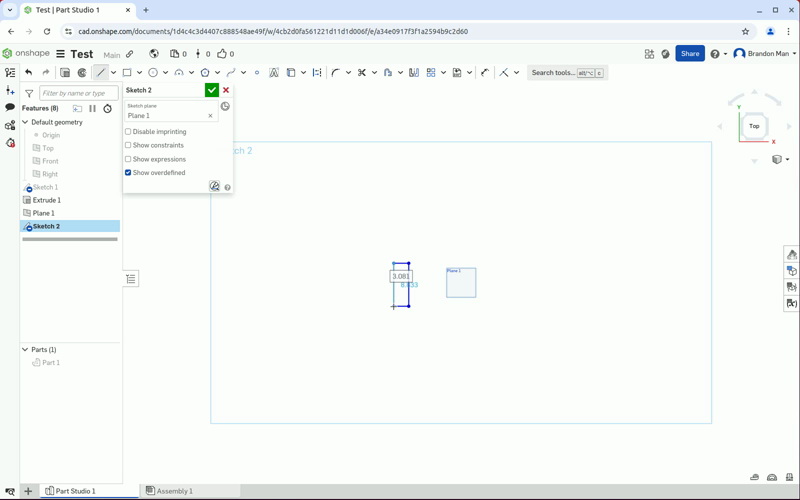
key(esc)
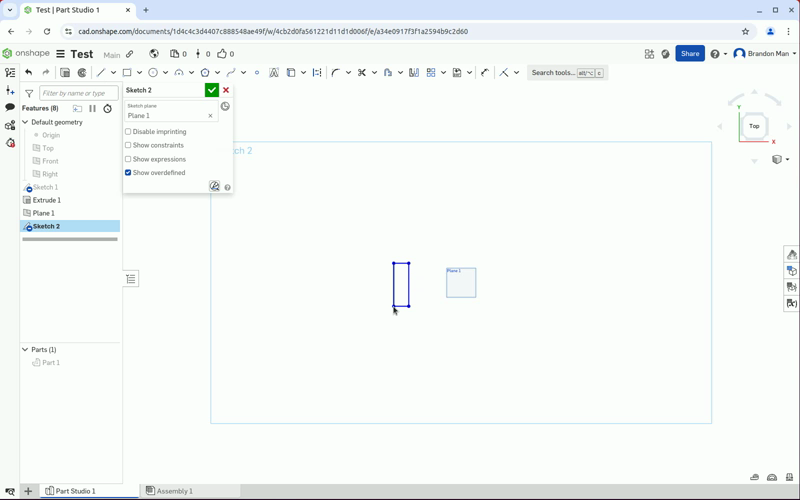
mouse_move(398, 286)
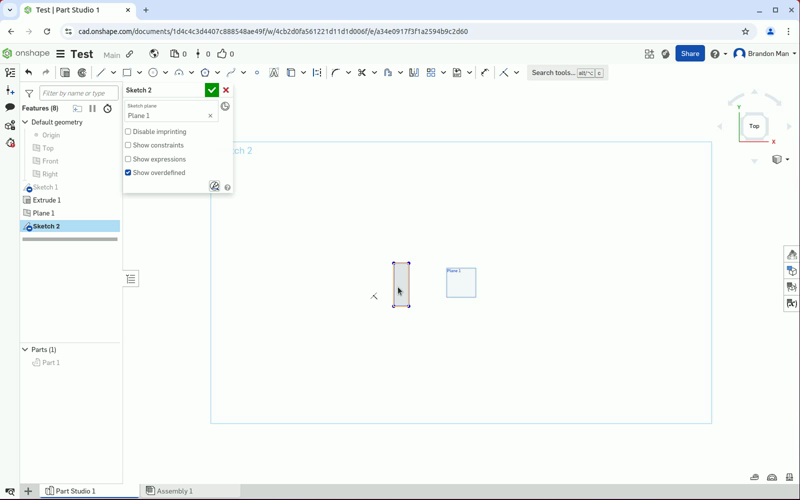
scroll(6)
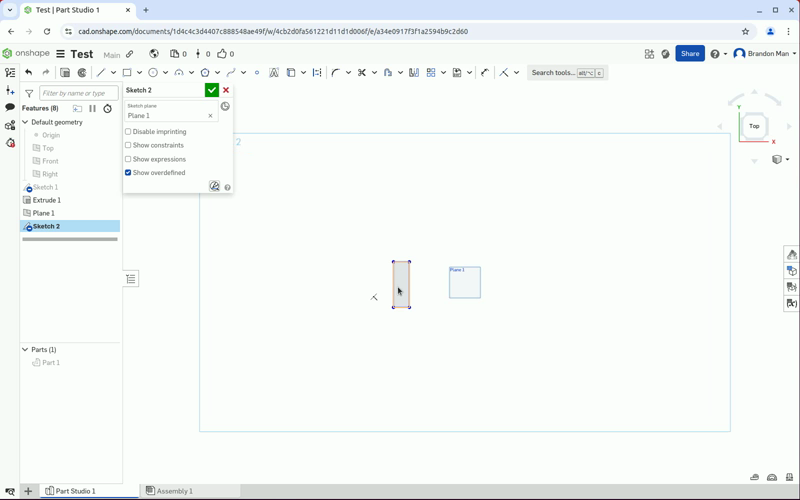
scroll(6)
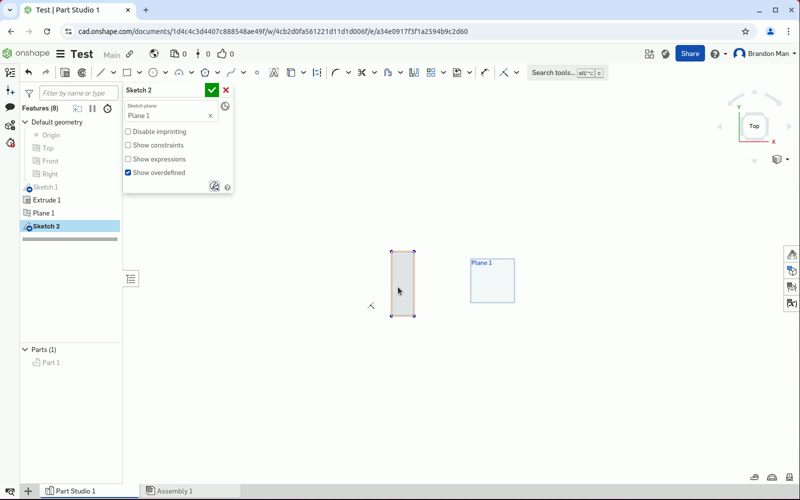
scroll(6)
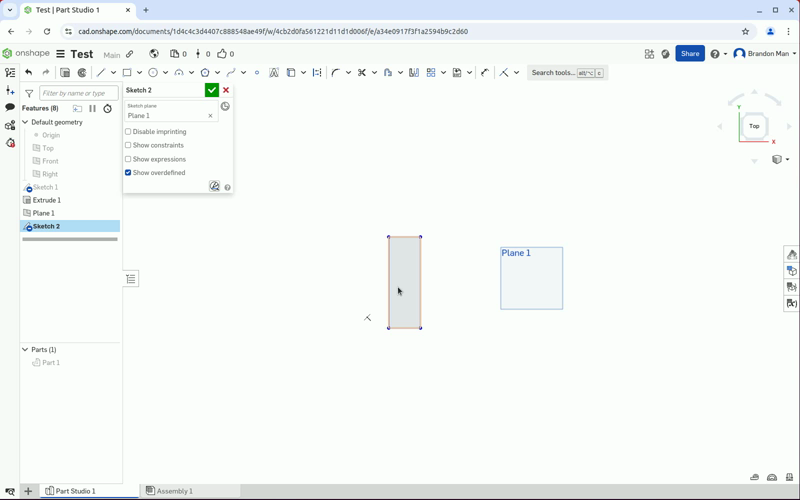
scroll(6)
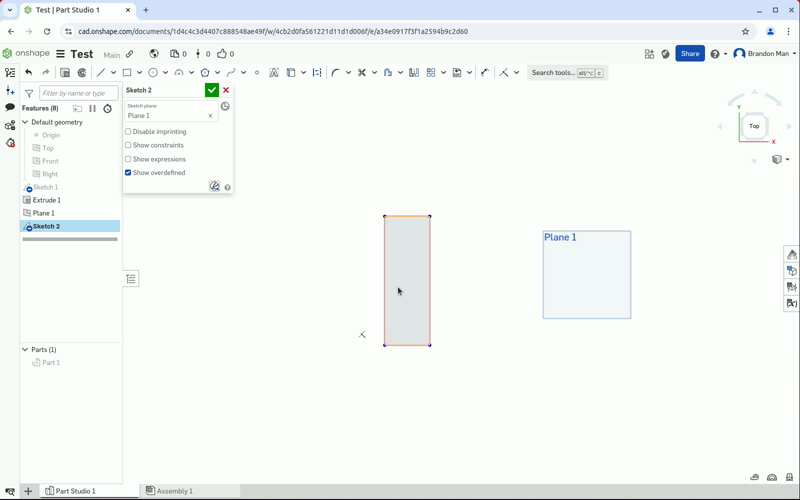
scroll(6)
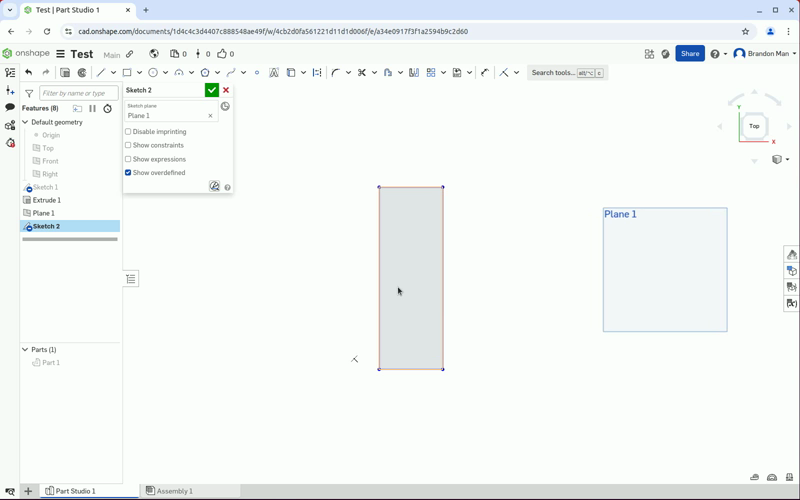
scroll(6)
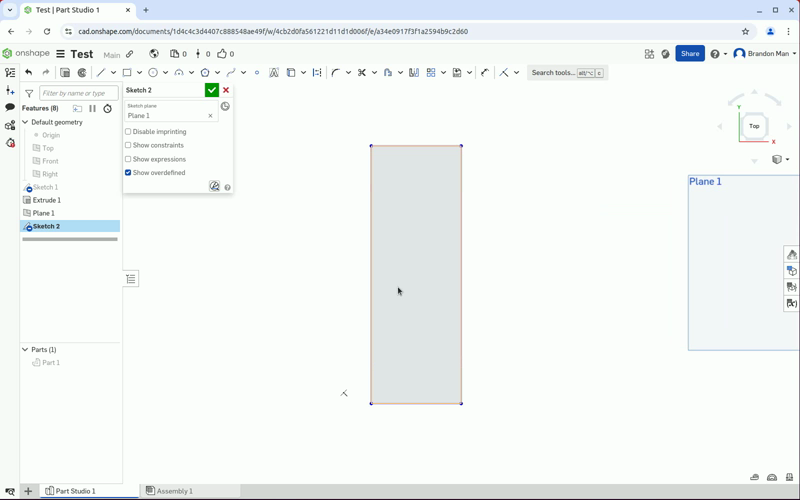
scroll(6)
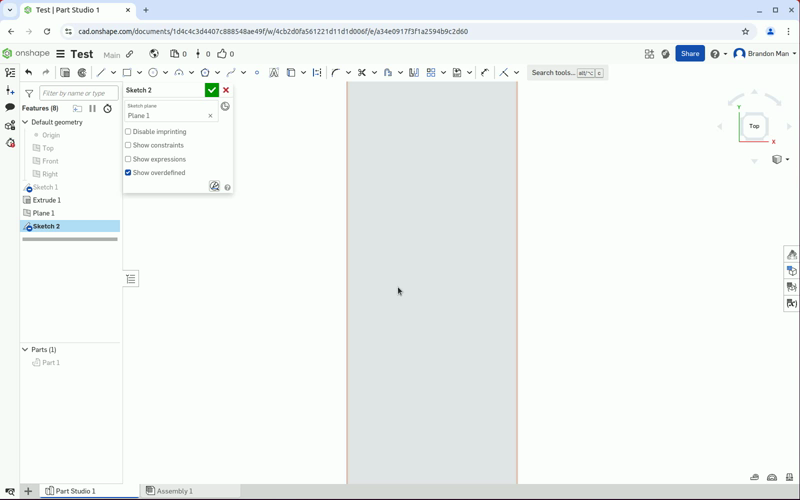
click(398, 286)
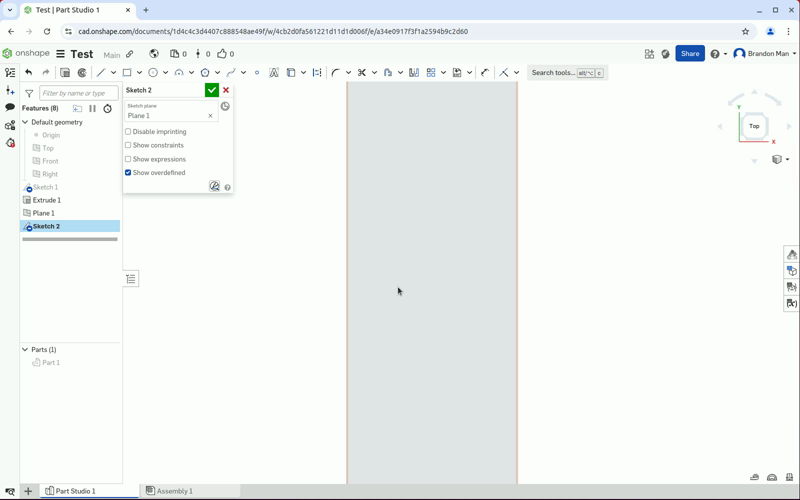
scroll(-6)
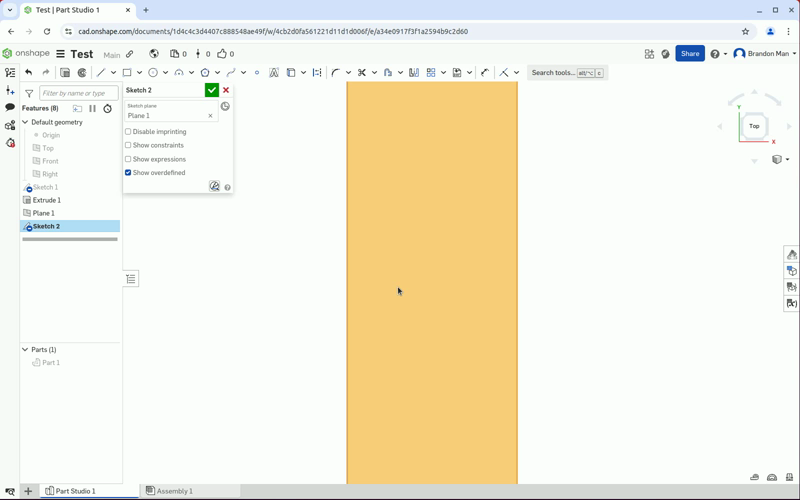
scroll(-6)
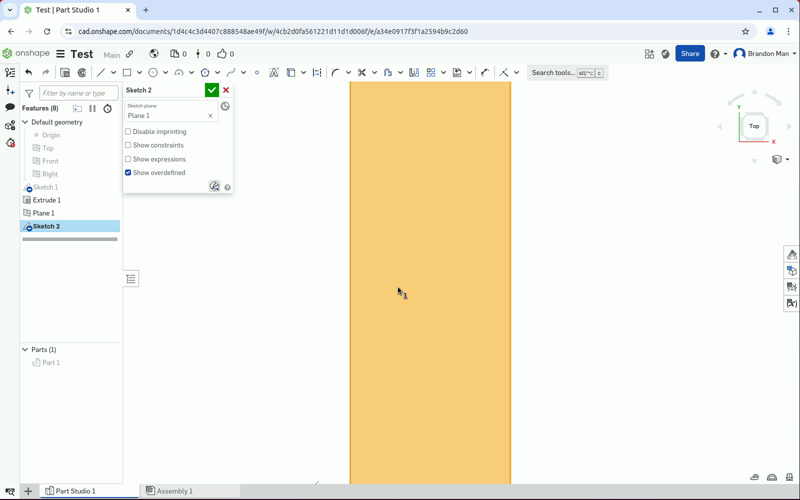
scroll(-6)
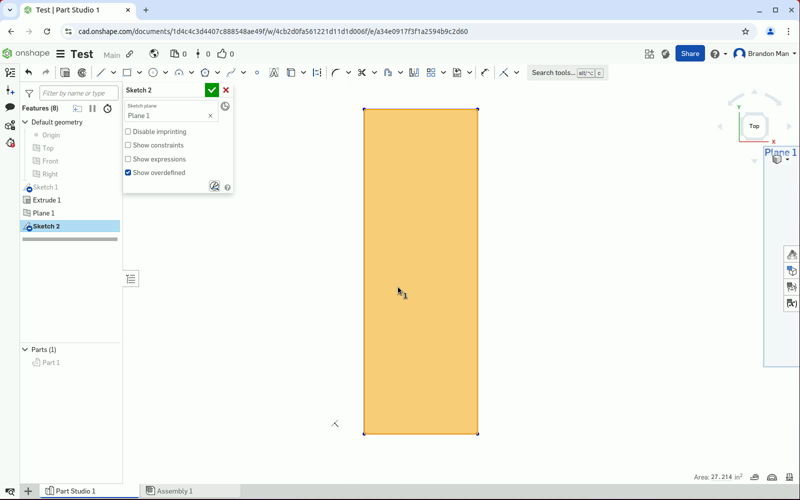
scroll(-6)
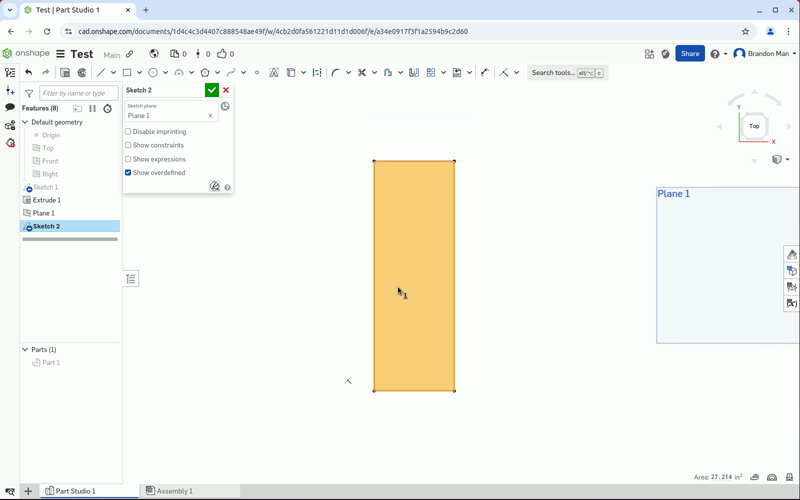
scroll(-6)
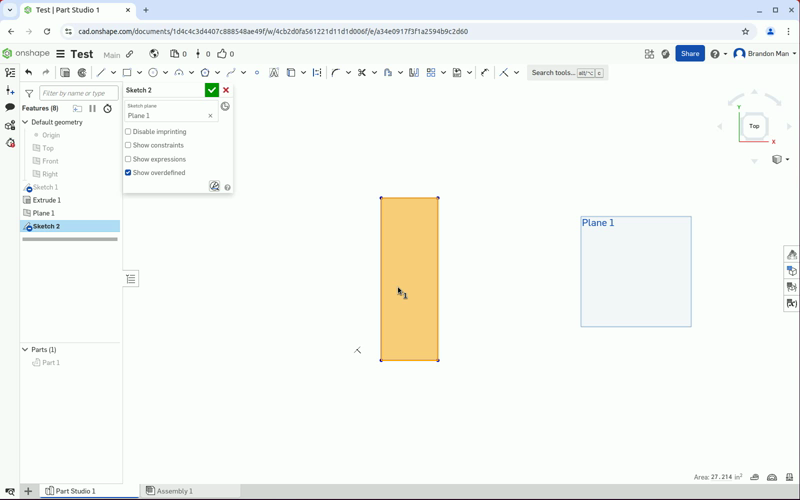
scroll(-6)
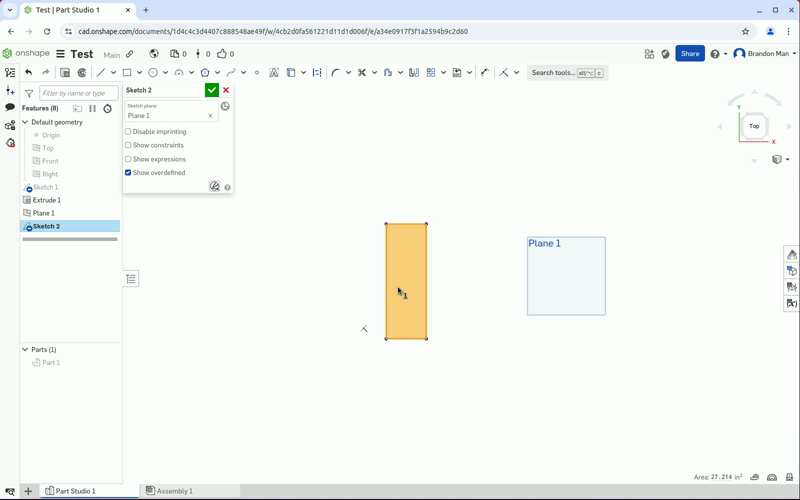
scroll(-6)
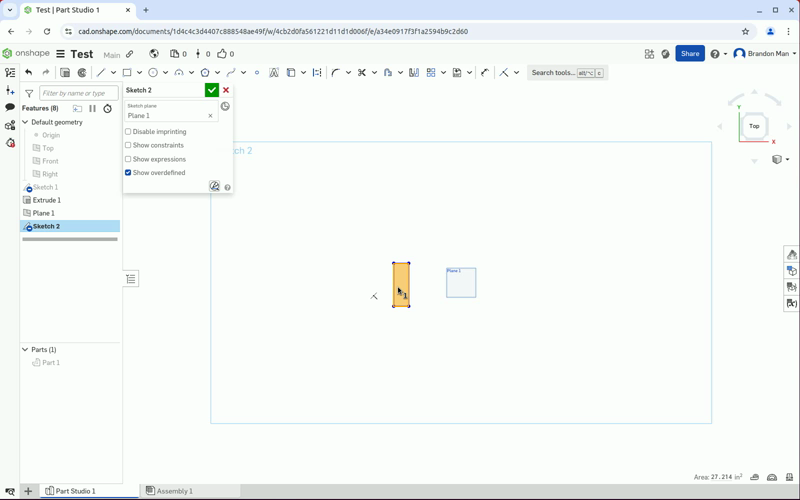
mouse_move(73, 352)
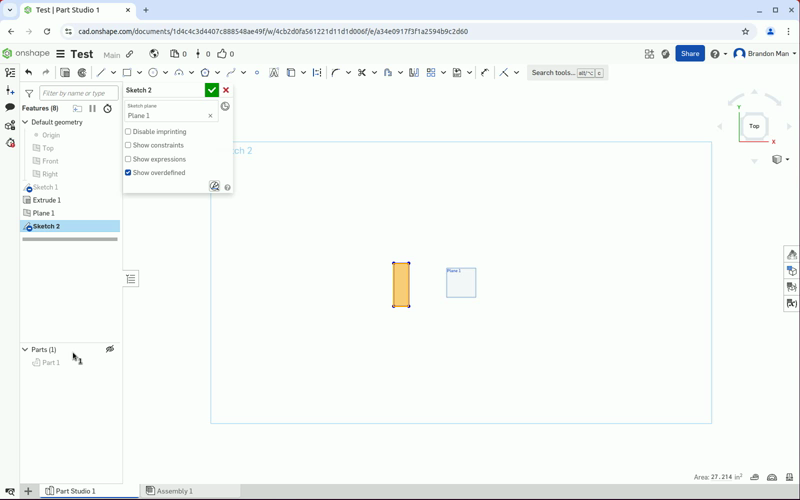
key(shift+y)
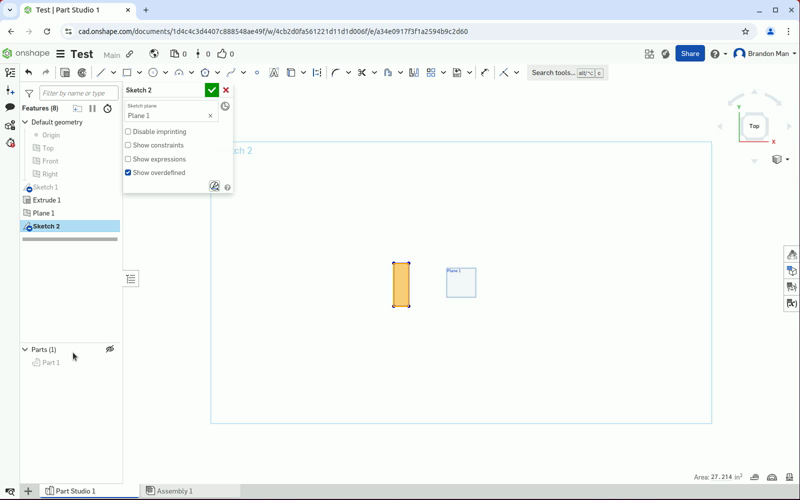
key(shift+e)
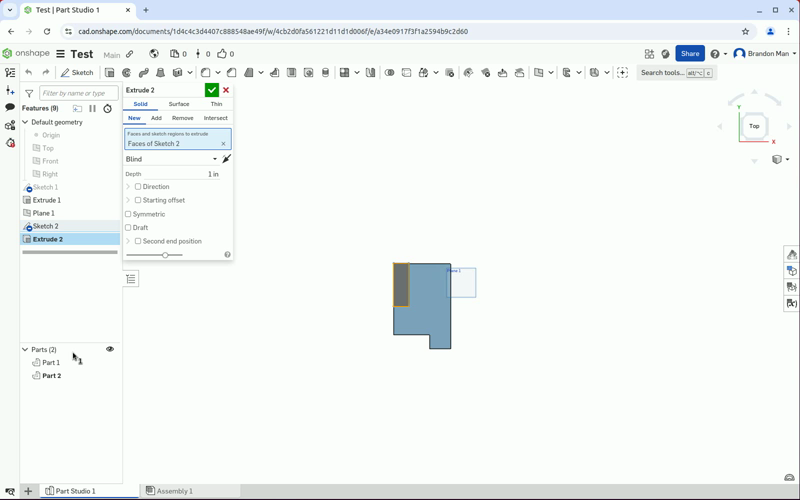
mouse_move(143, 106)
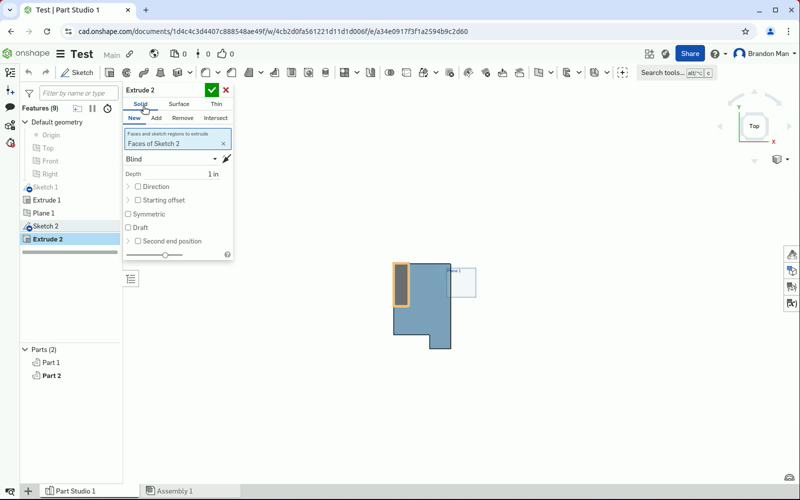
click(143, 106)
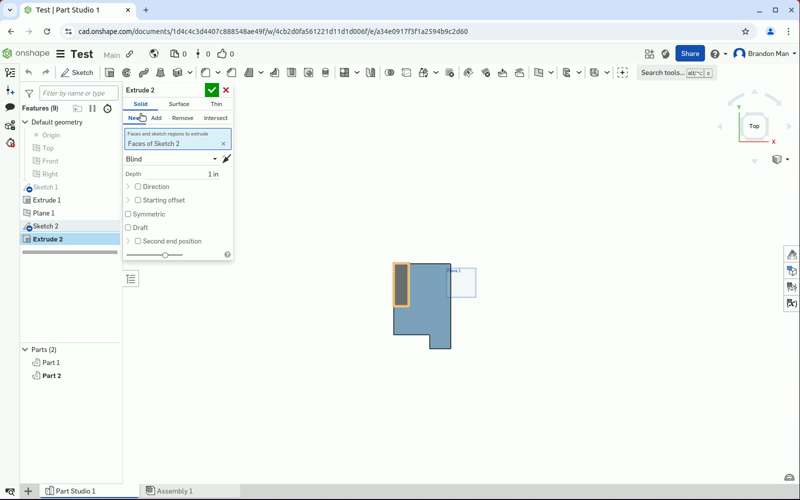
mouse_move(137, 120)
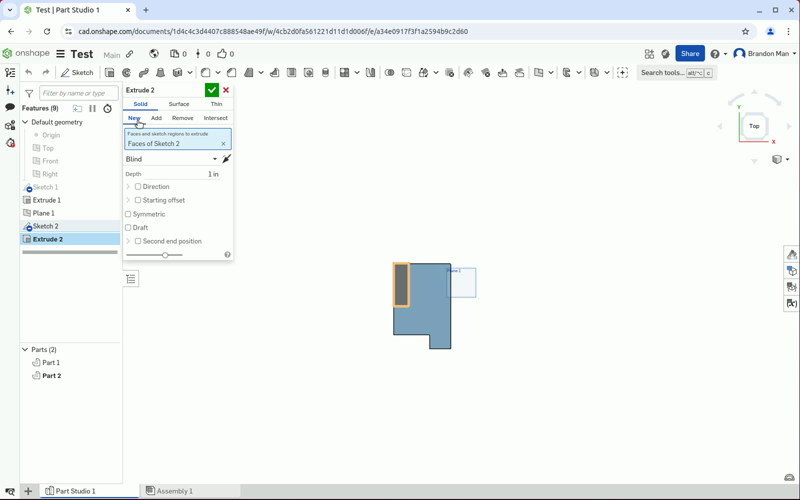
click(137, 120)
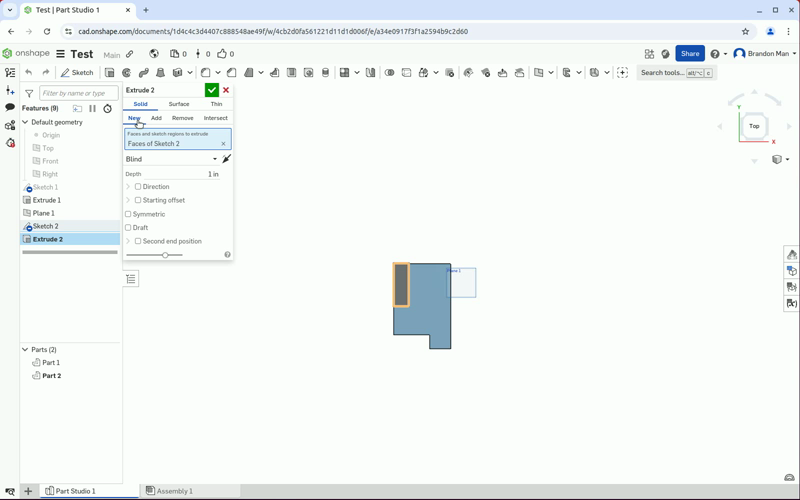
key(tab, 4)
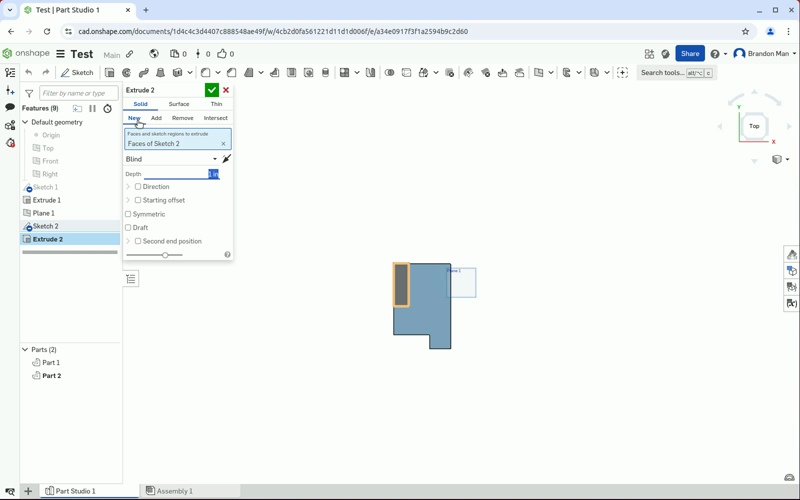
text(20.22)
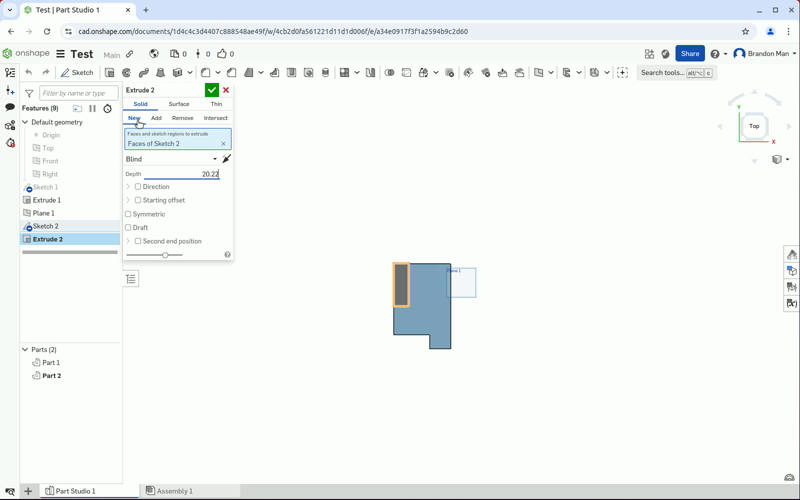
key(enter)
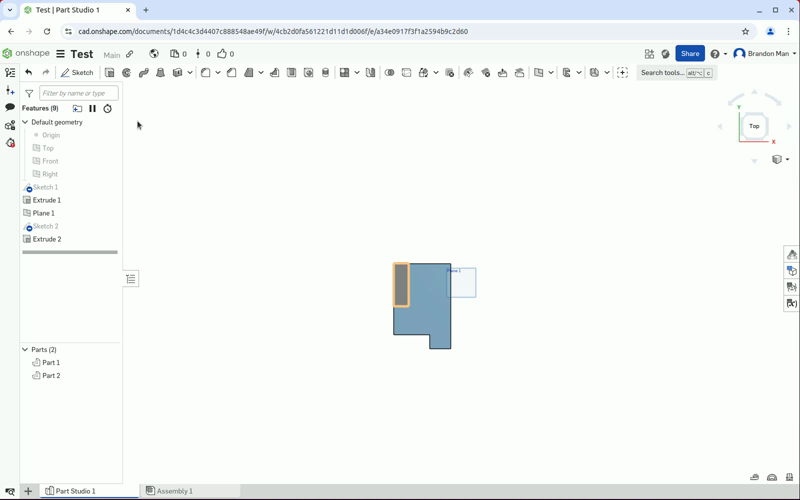
key(shift+h)
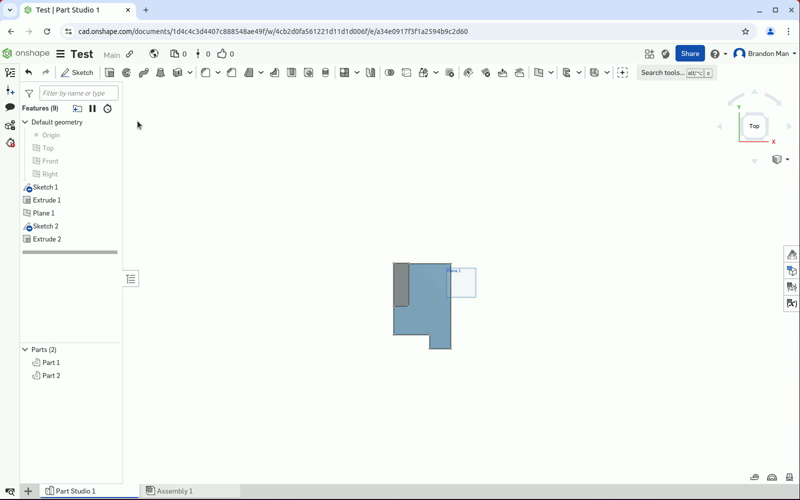
key(shift+h)
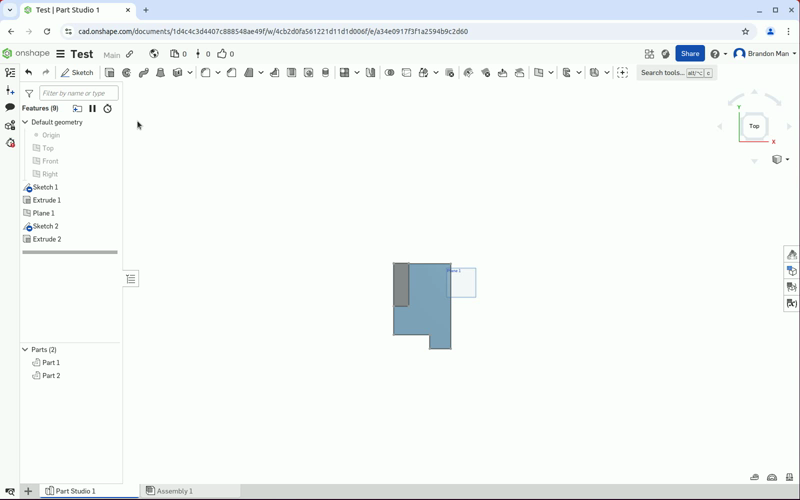
key(shift+7)
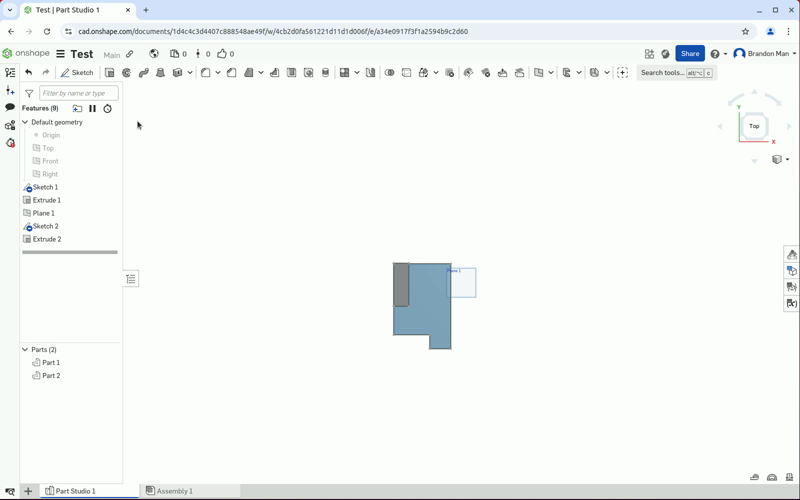
key(up, 3)
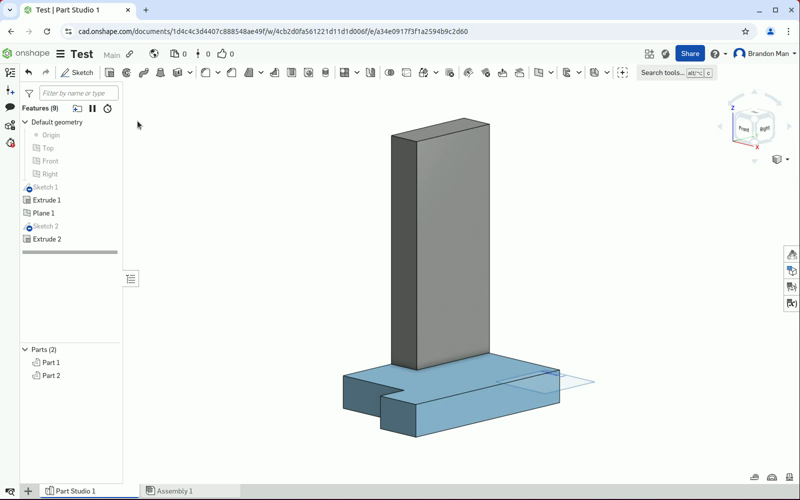
key(left, 3)
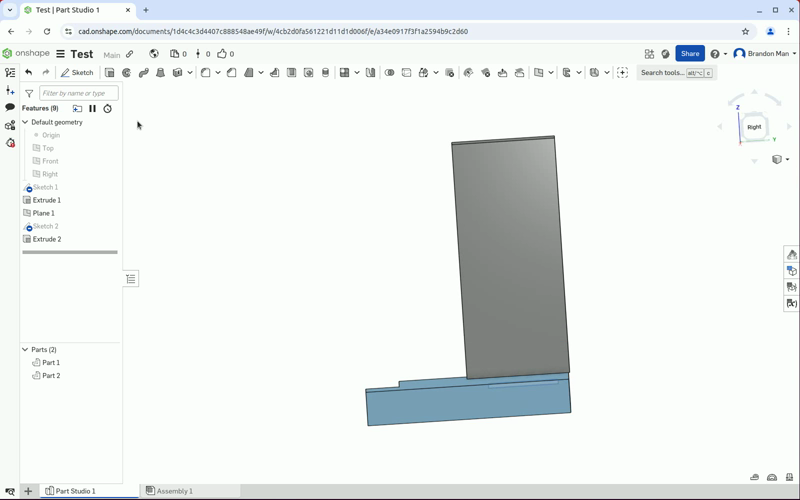
key(right, 3)
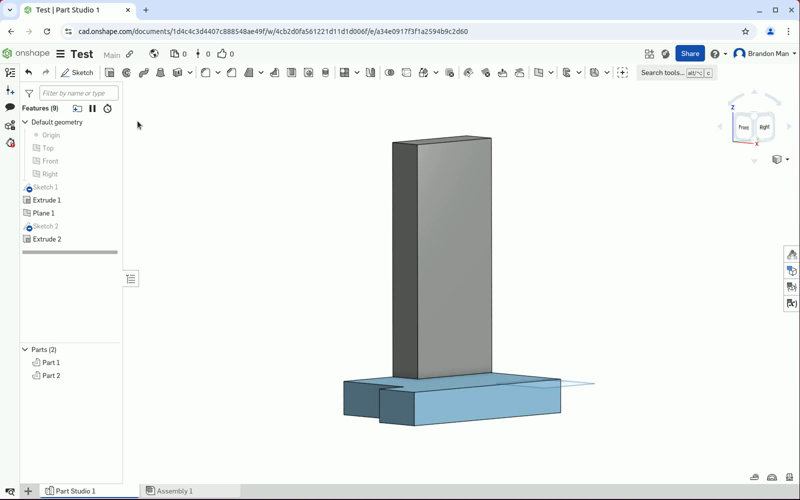
key(down, 3)
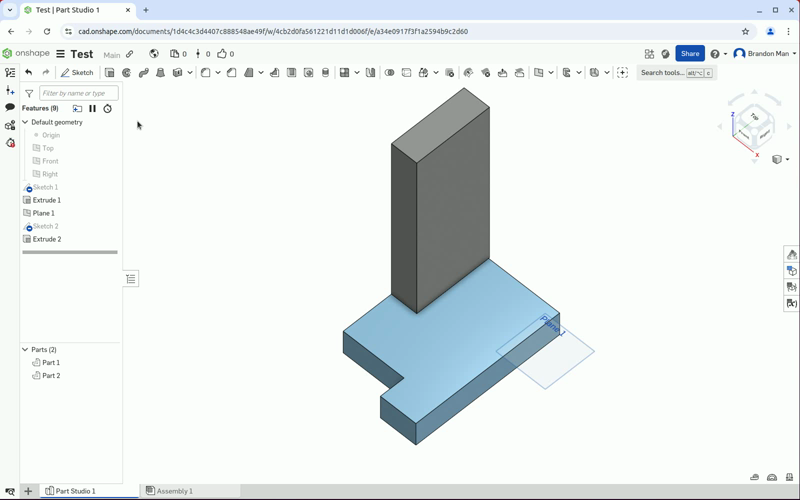
mouse_move(73, 189)
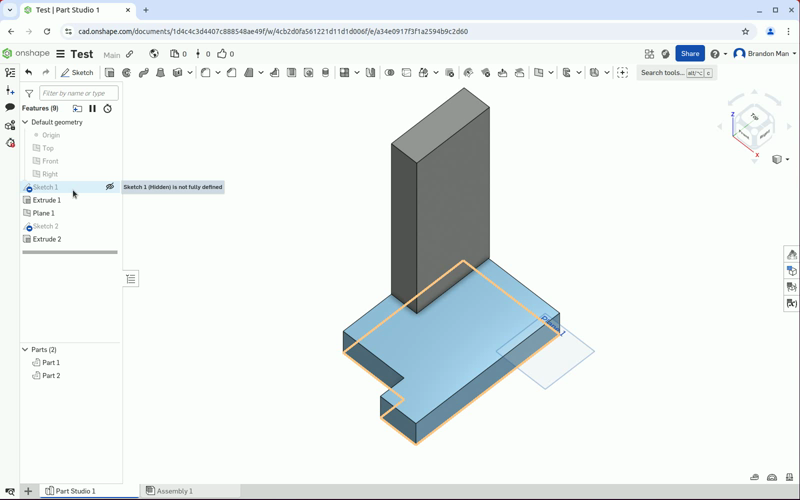
click(73, 189)